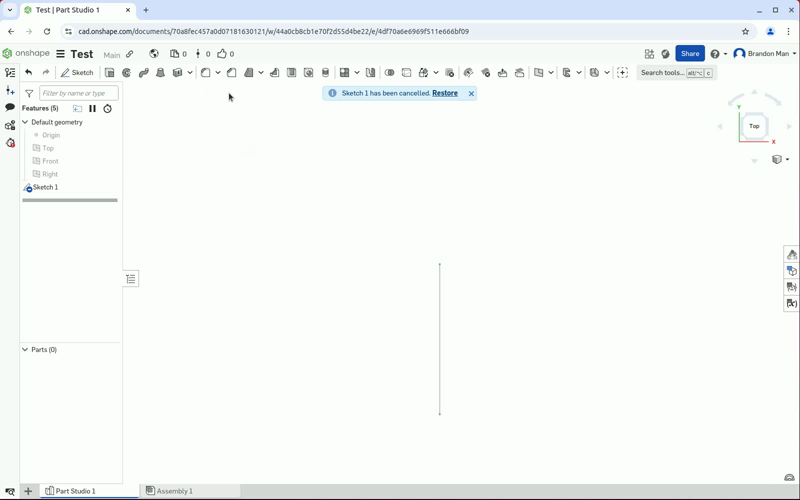
key(shift+h)
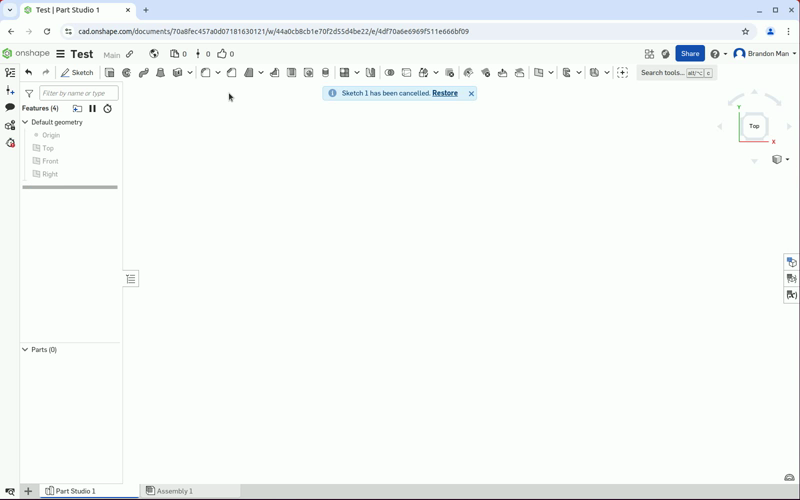
mouse_move(73, 352)
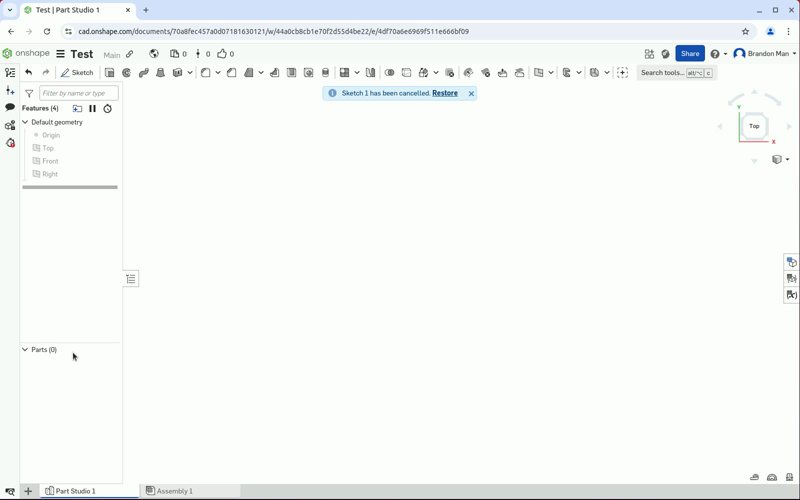
key(y)
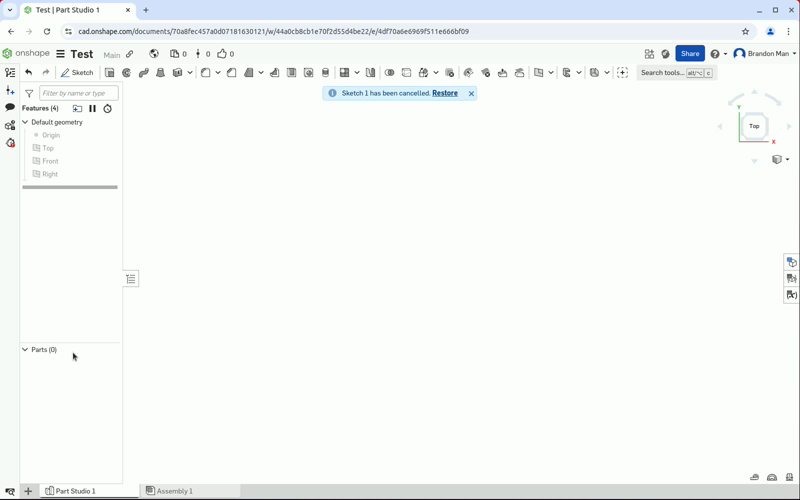
key(shift+p)
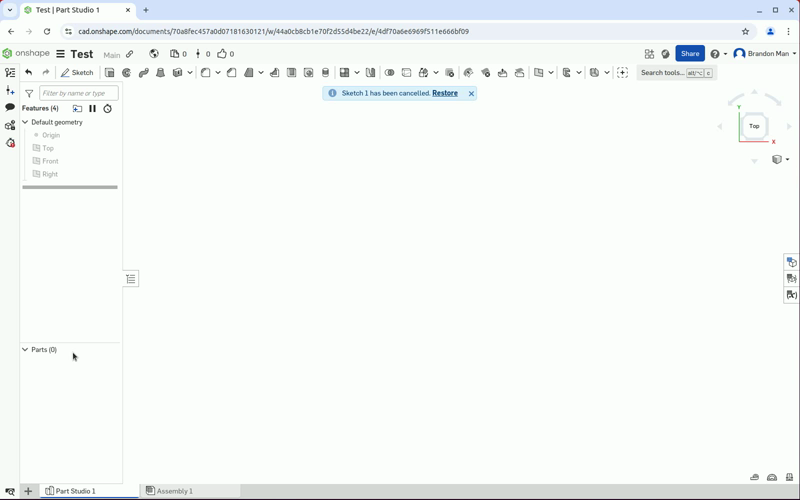
key(space)
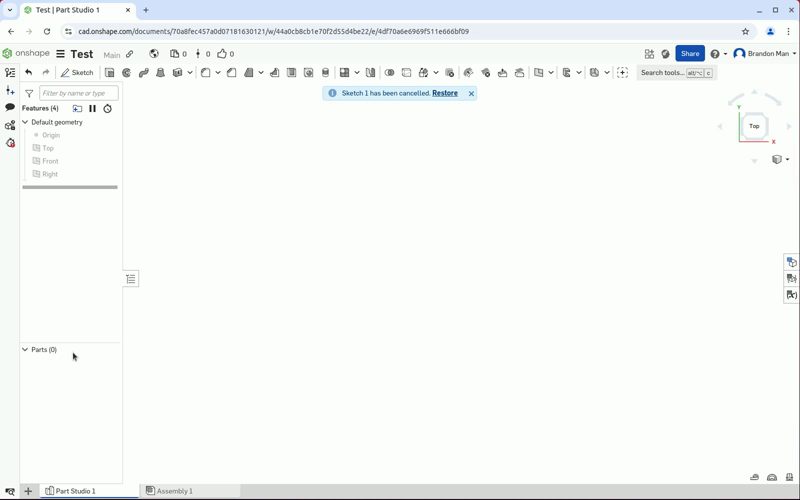
key_down(shift)
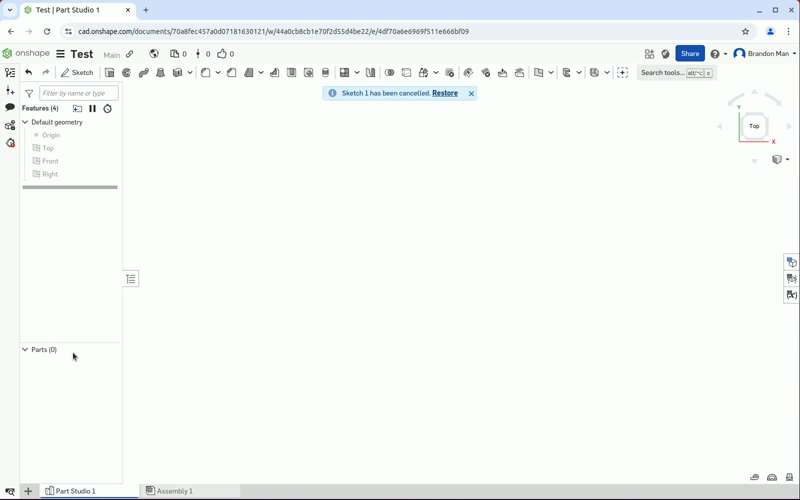
key(up)
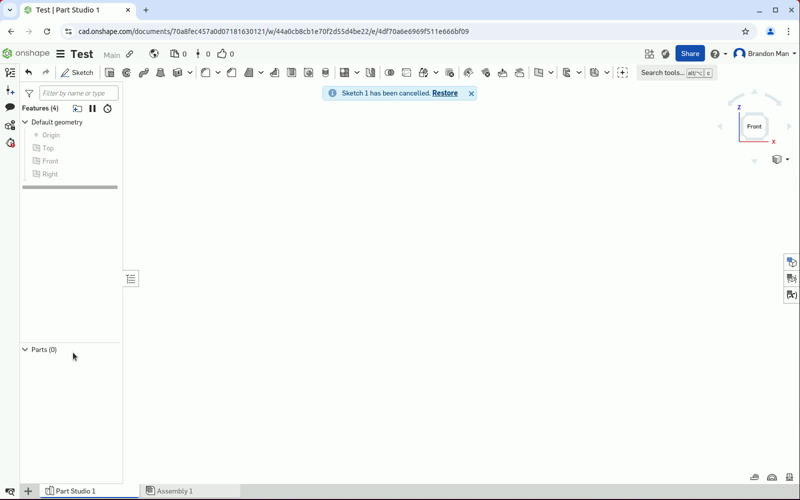
key_up(shift)
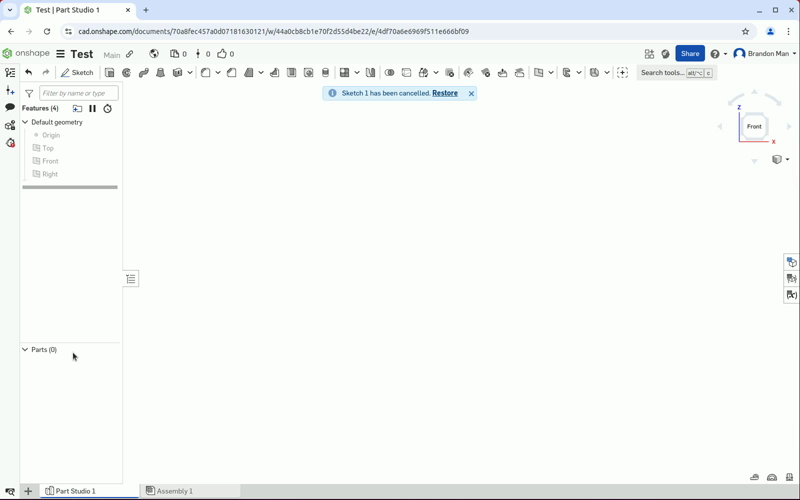
mouse_move(73, 352)
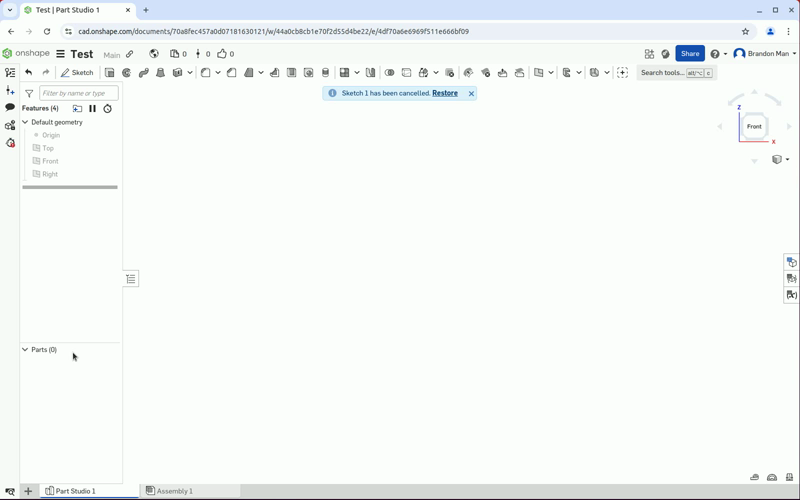
key(shift+y)
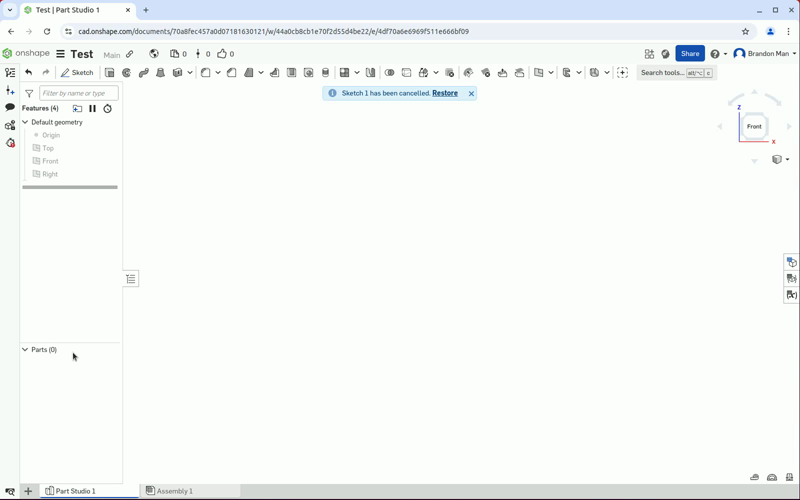
key(shift+s)
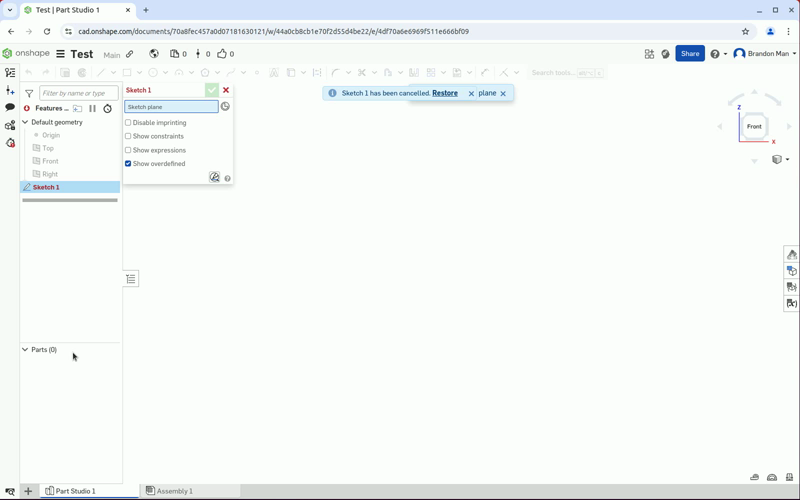
mouse_move(73, 163)
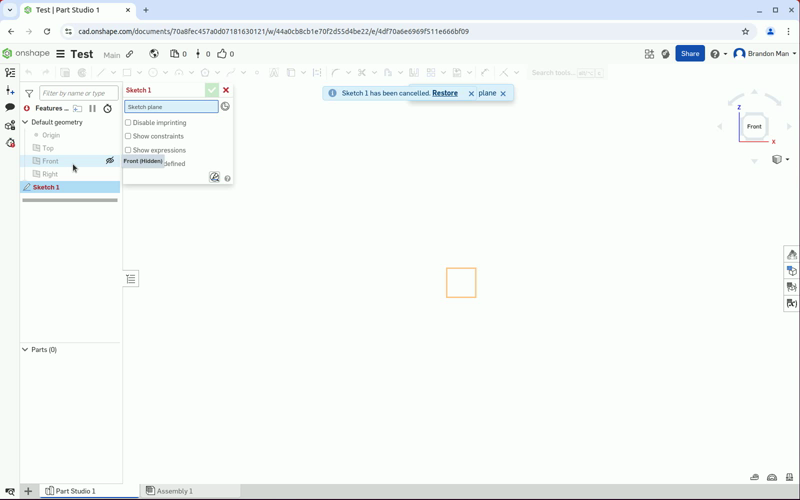
click(73, 163)
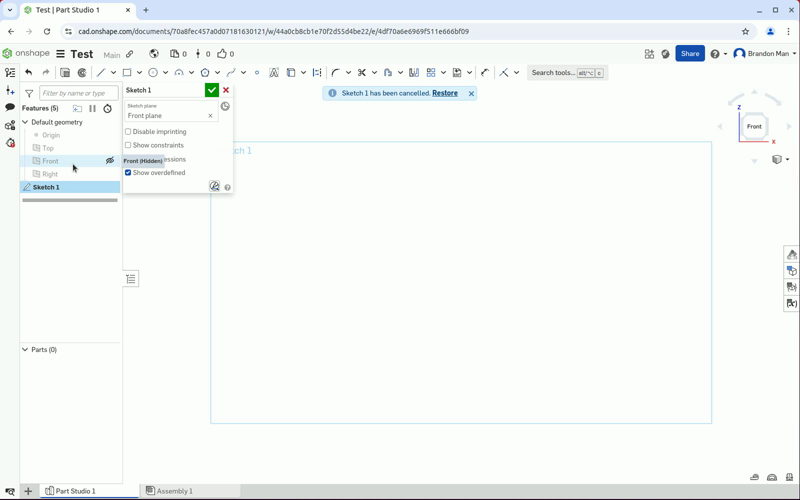
mouse_move(73, 352)
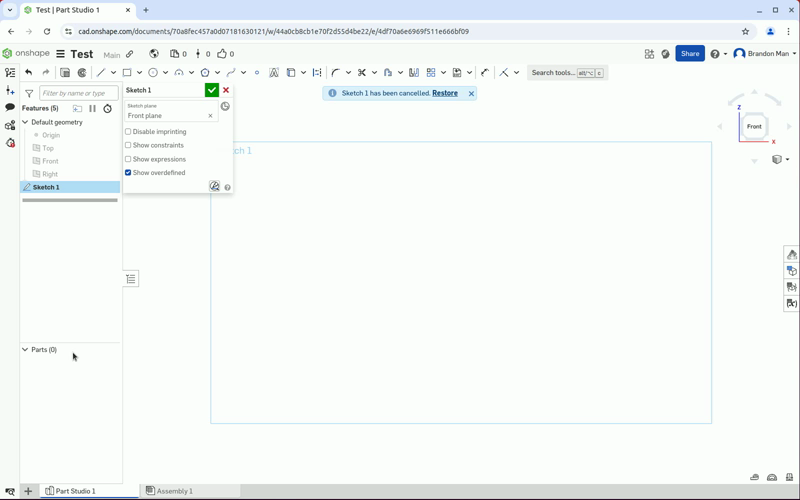
key(y)
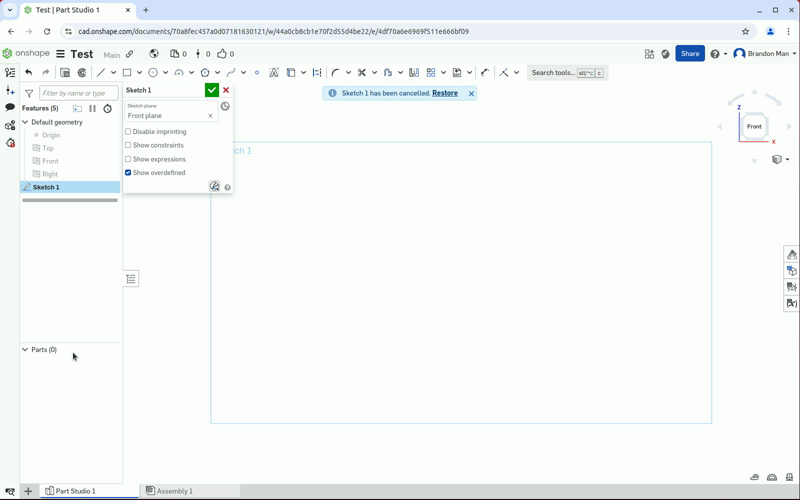
key(l)
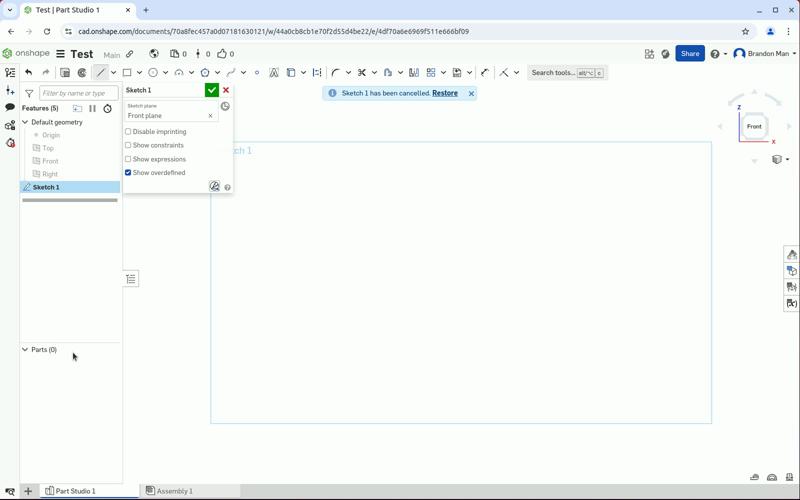
key_down(shift)
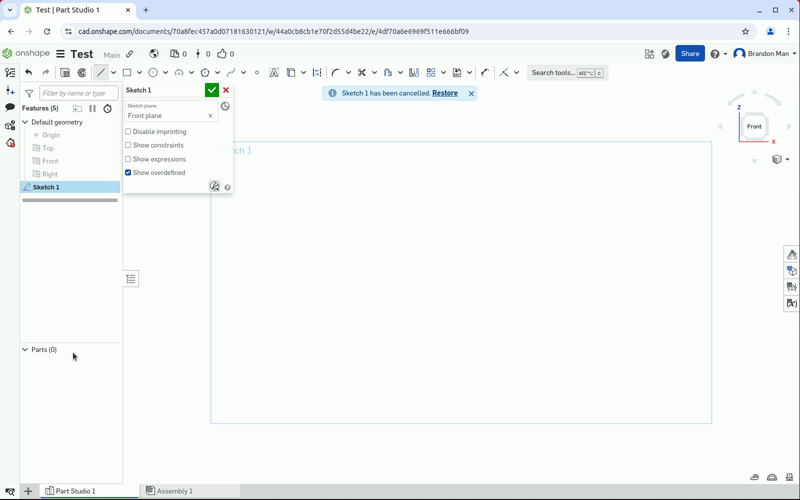
mouse_move(348, 282)
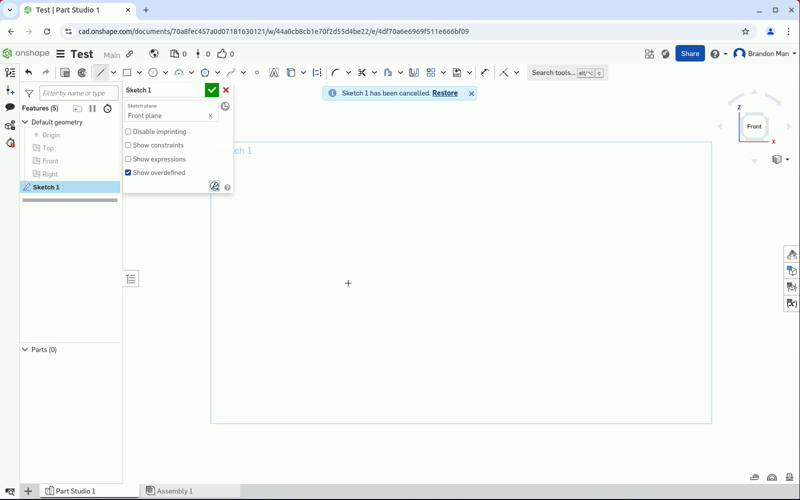
click(348, 282)
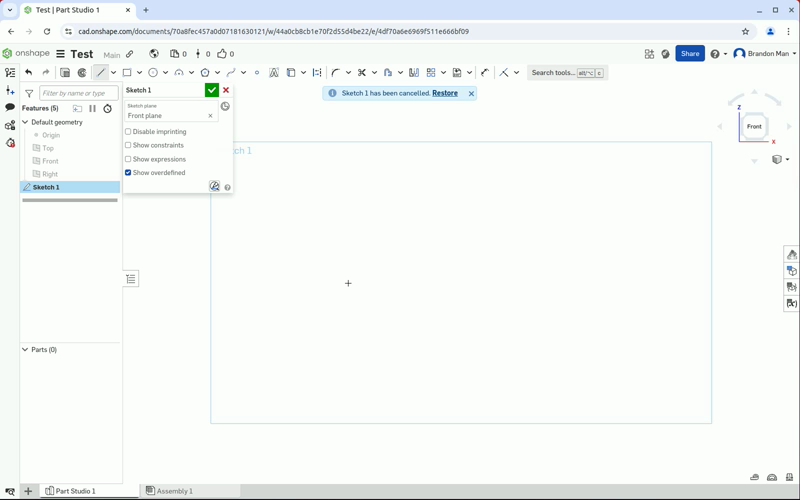
key_up(shift)
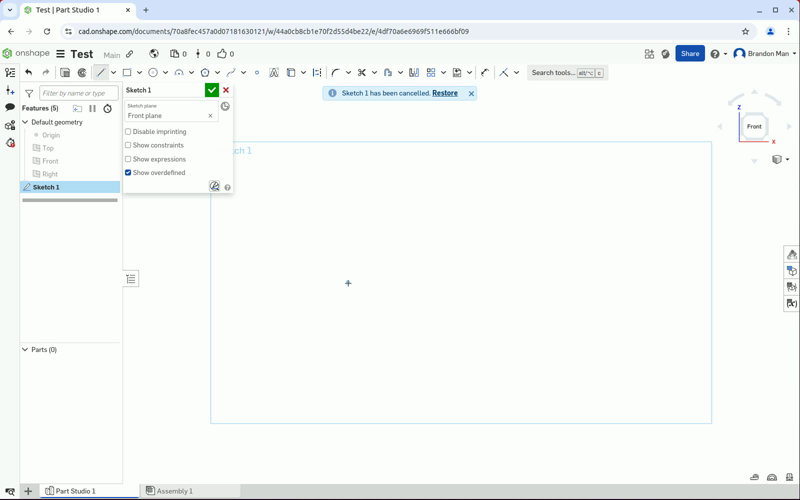
key_down(shift)
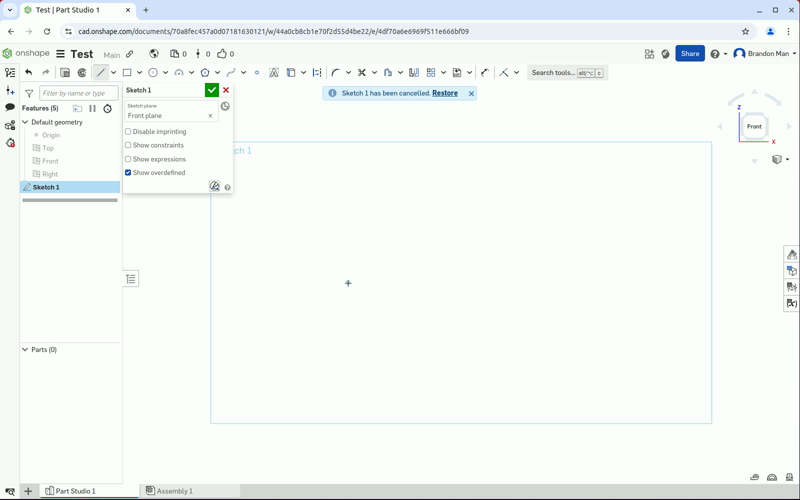
mouse_move(378, 282)
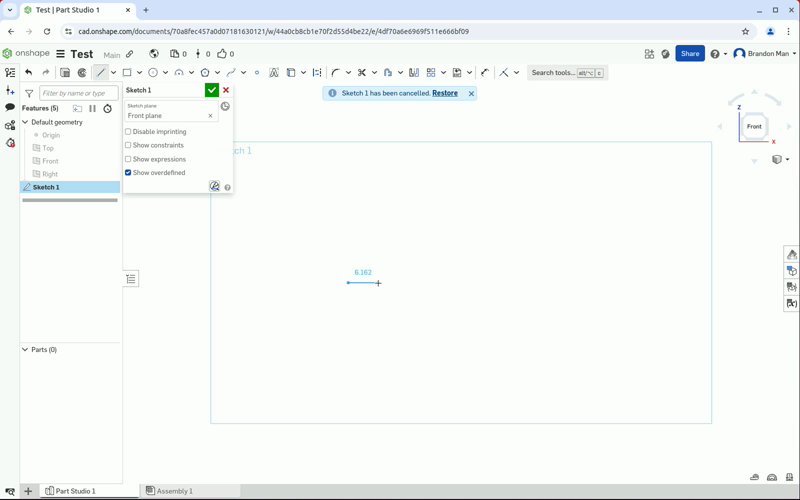
mouse_move(389, 282)
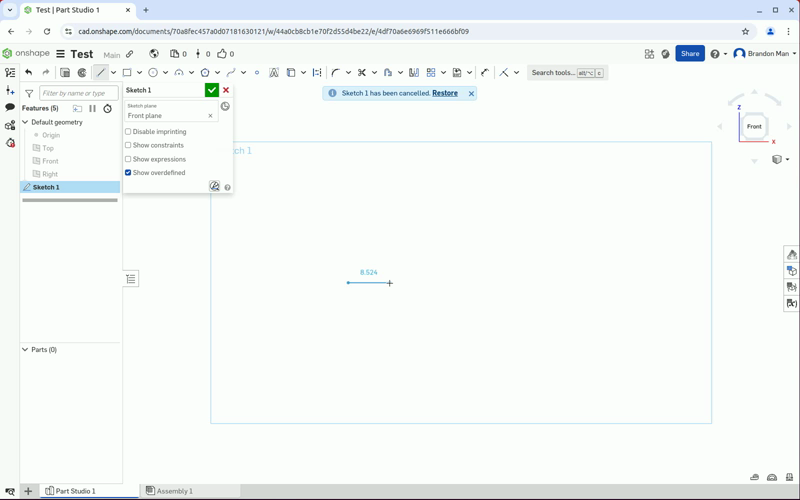
click(389, 282)
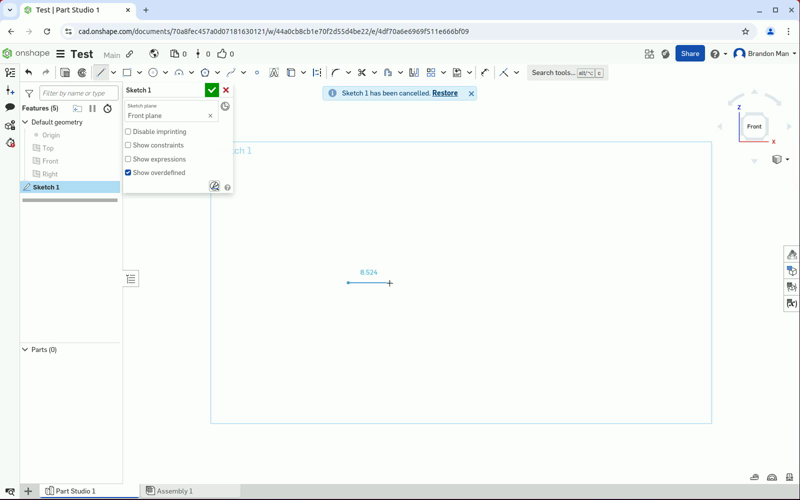
key_up(shift)
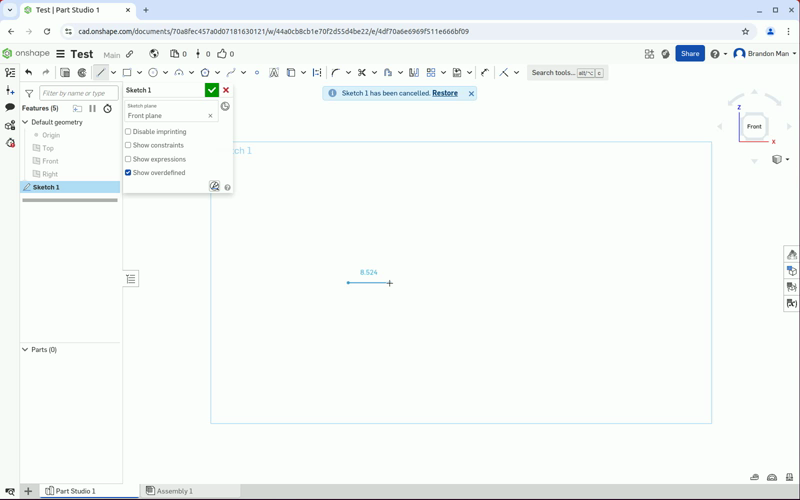
key_down(shift)
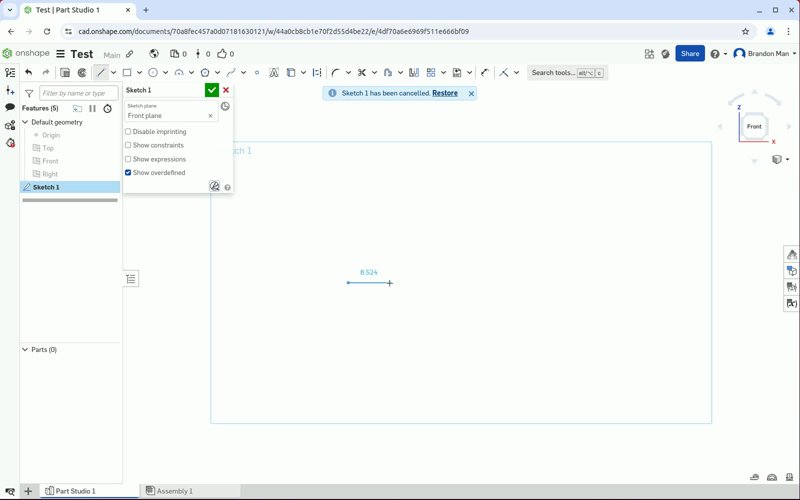
mouse_move(389, 212)
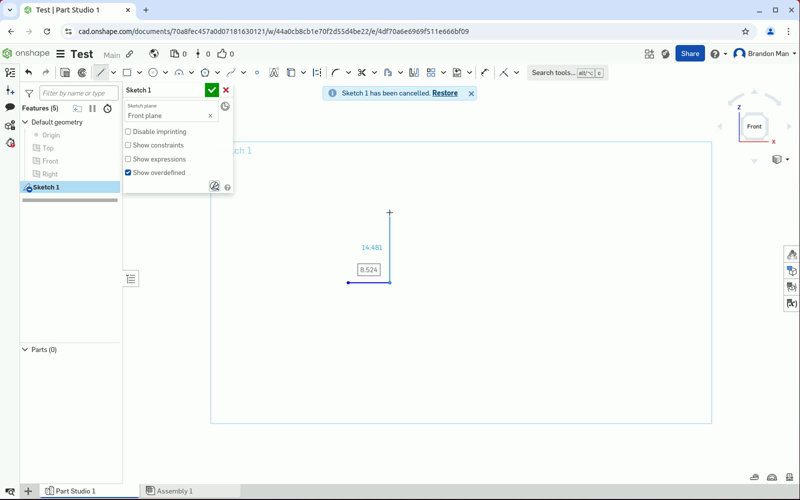
click(389, 212)
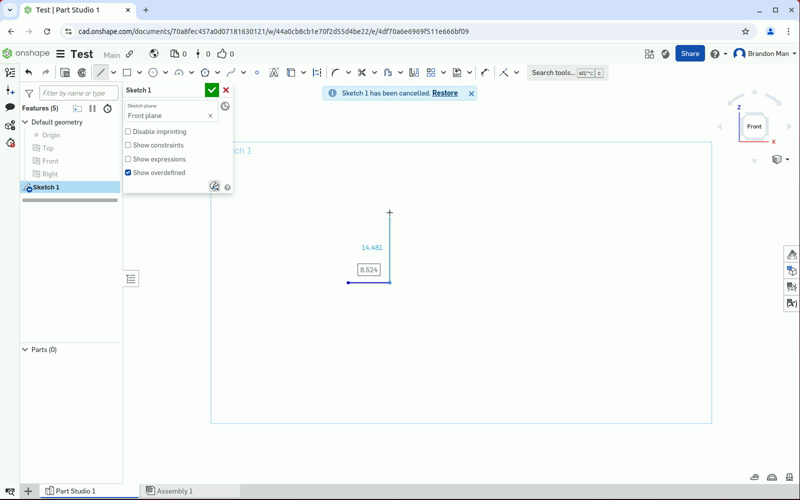
key_up(shift)
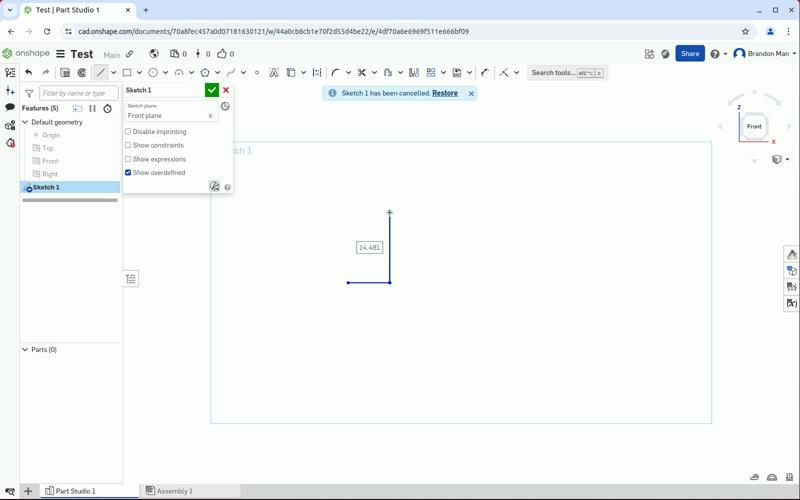
key(esc)
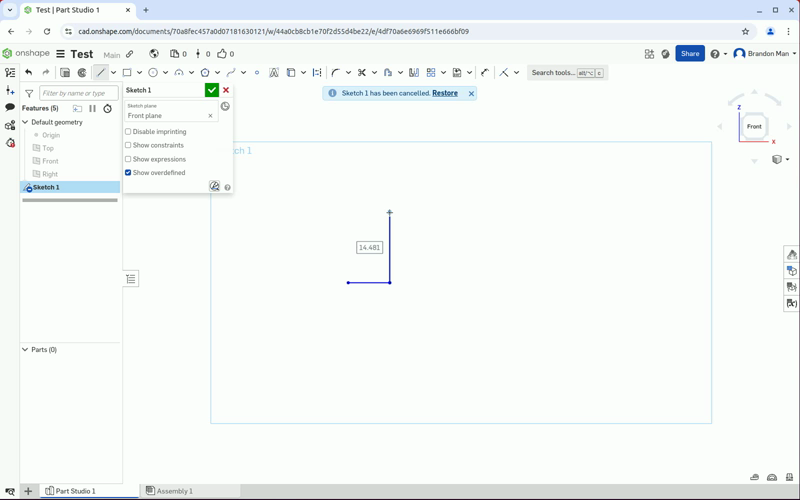
key(a)
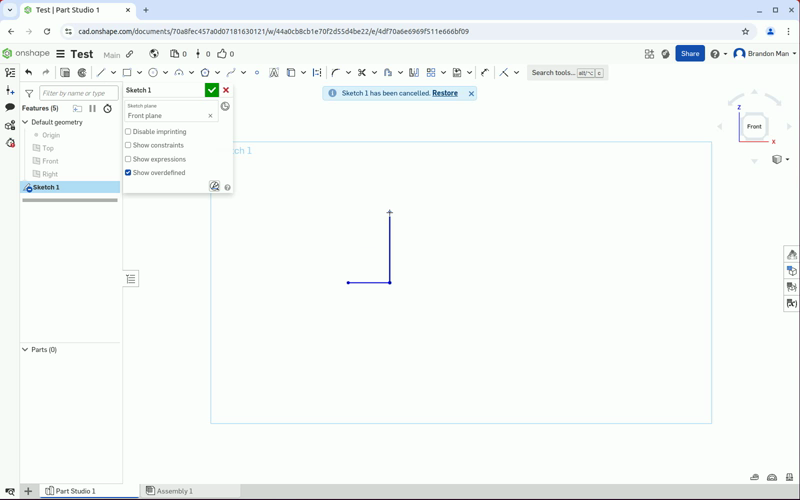
mouse_move(389, 212)
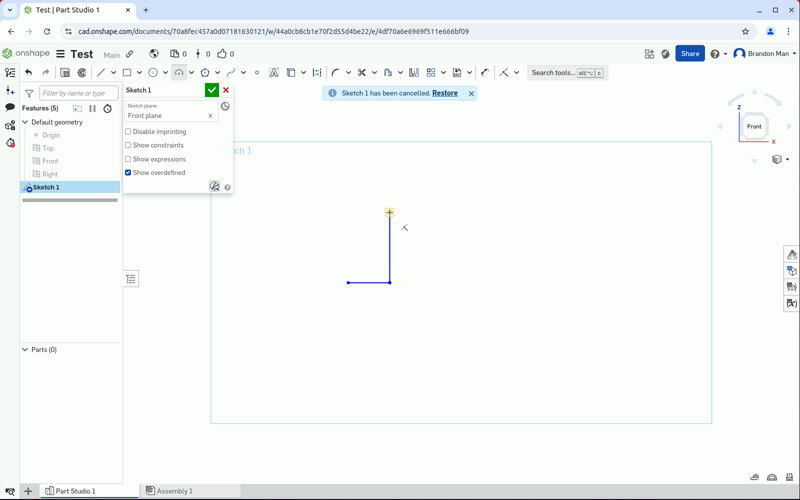
click(389, 212)
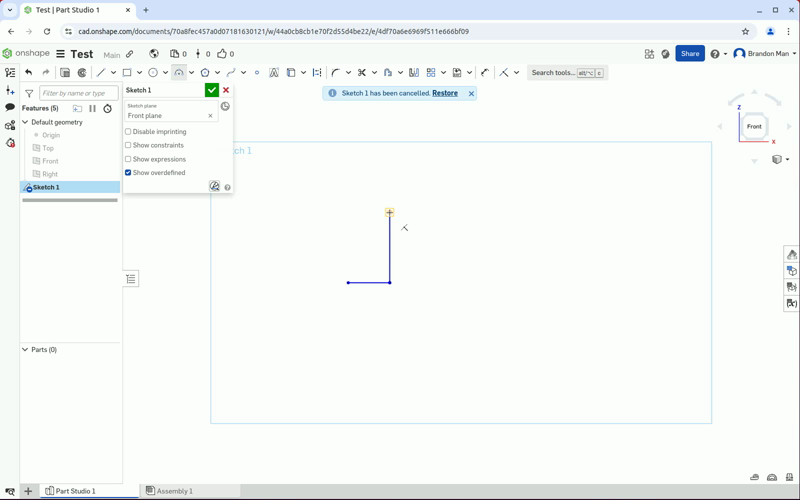
key_down(shift)
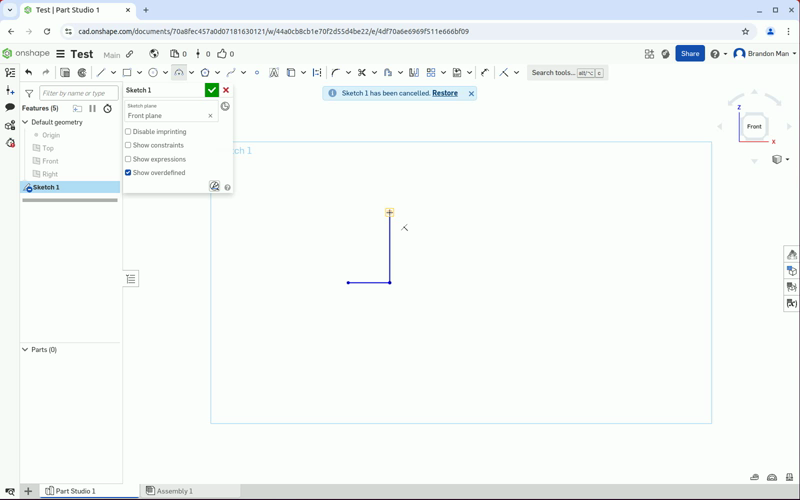
mouse_move(348, 212)
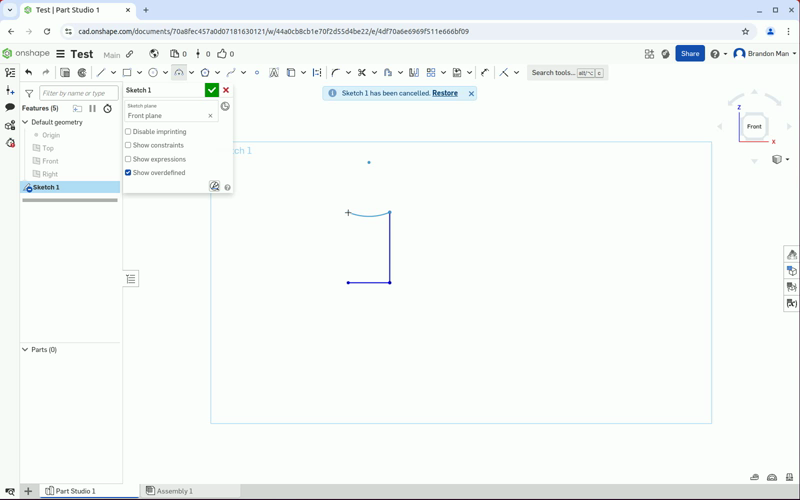
click(348, 212)
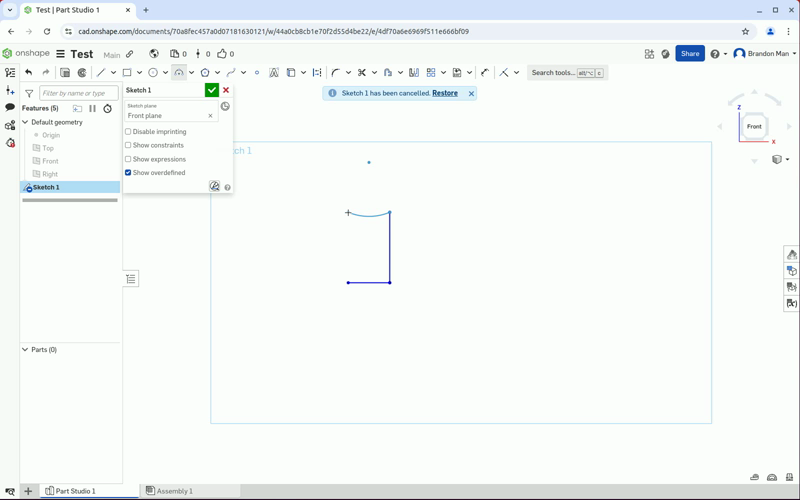
mouse_move(368, 233)
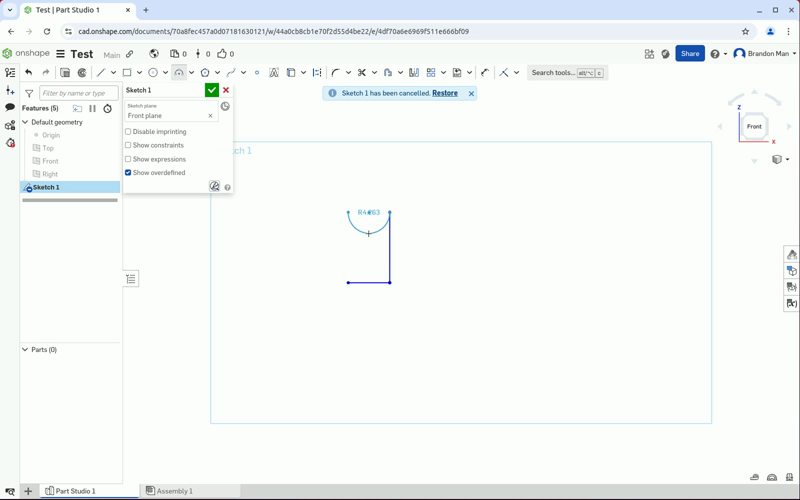
click(368, 233)
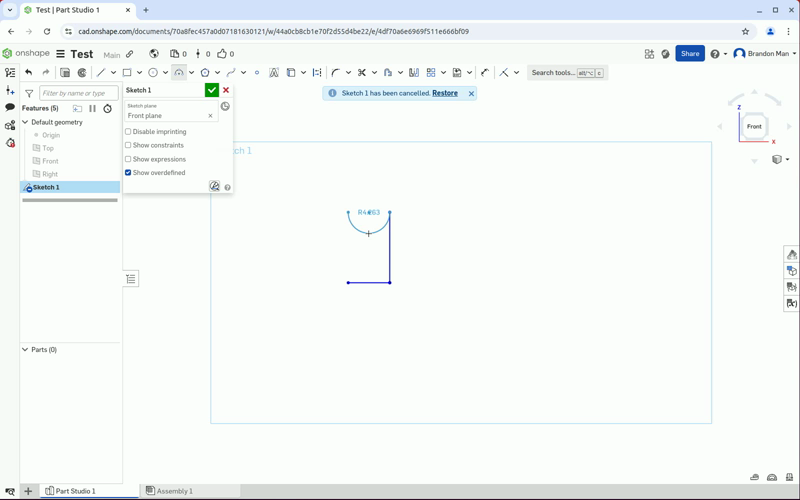
key_up(shift)
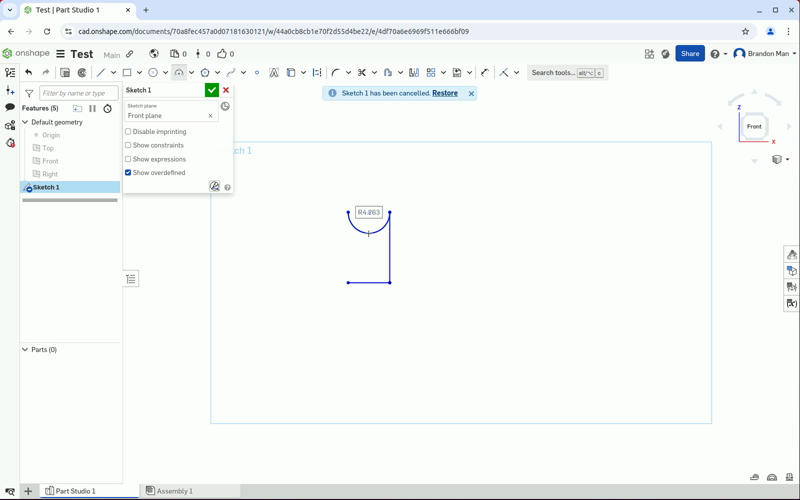
key(esc)
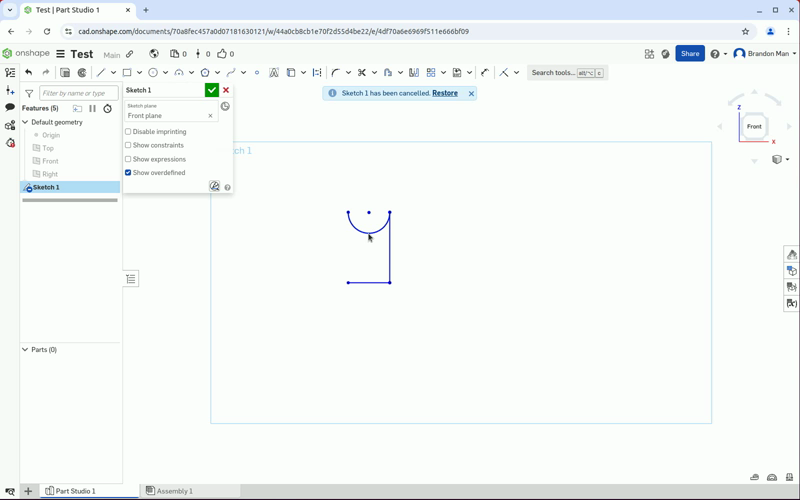
key(l)
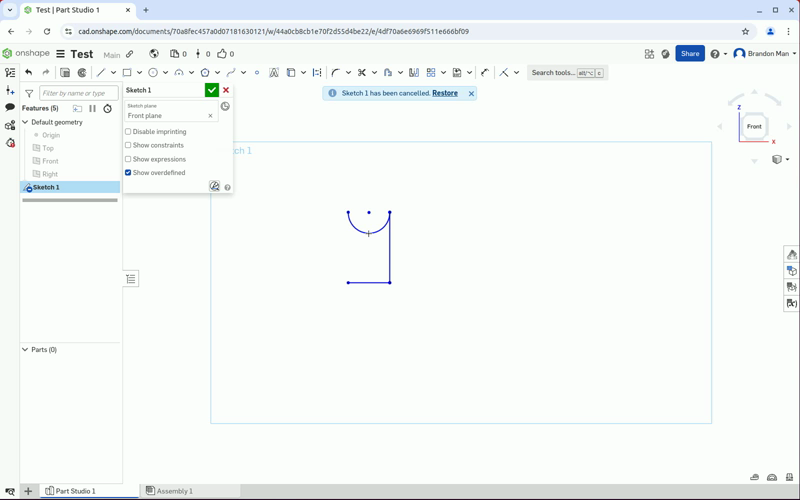
mouse_move(348, 212)
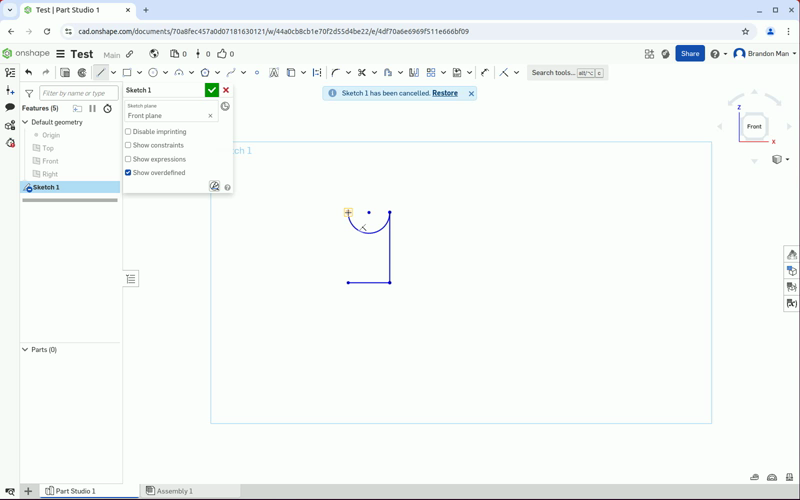
click(348, 212)
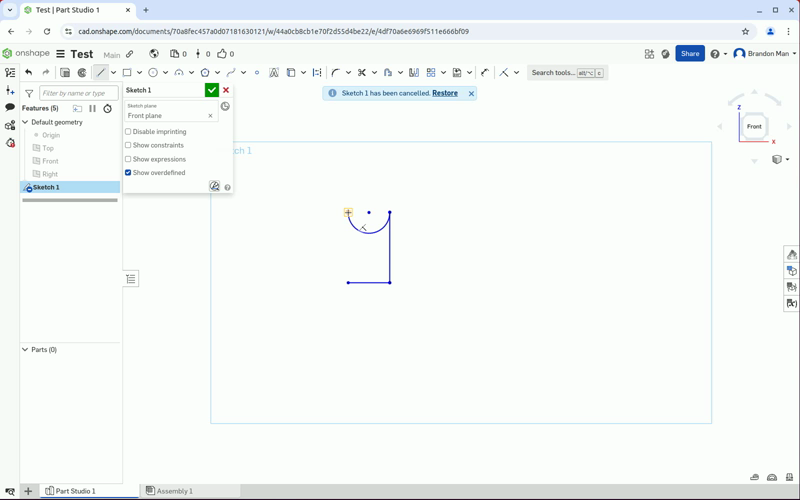
key_down(shift)
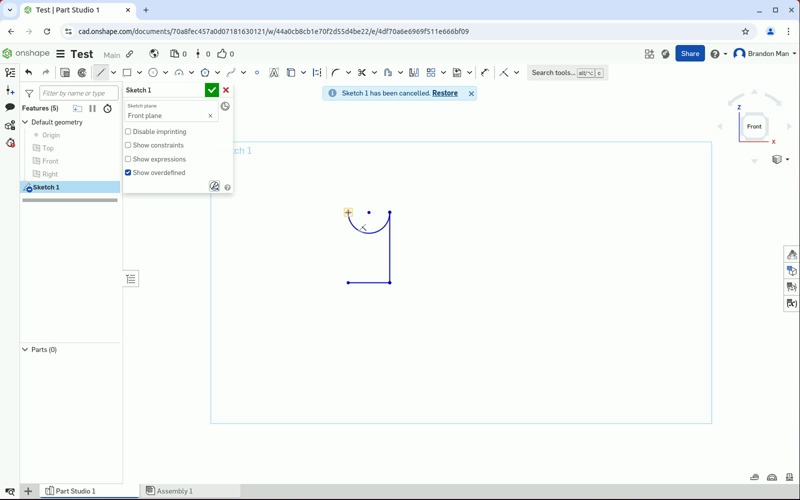
mouse_move(348, 282)
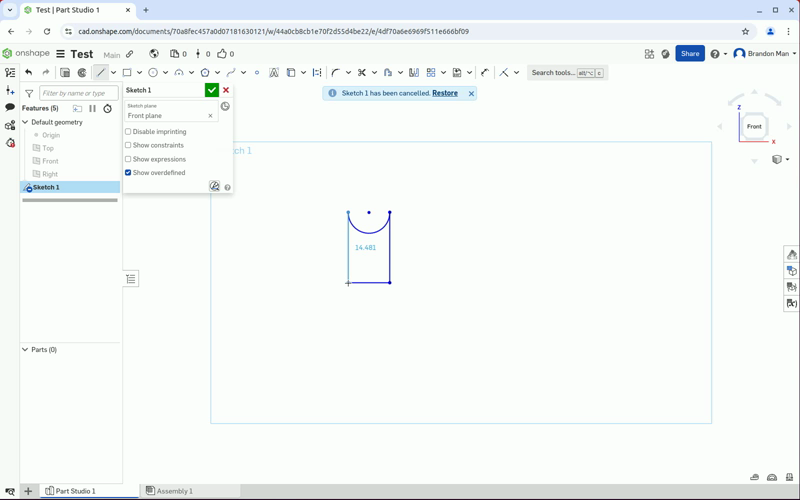
key_up(shift)
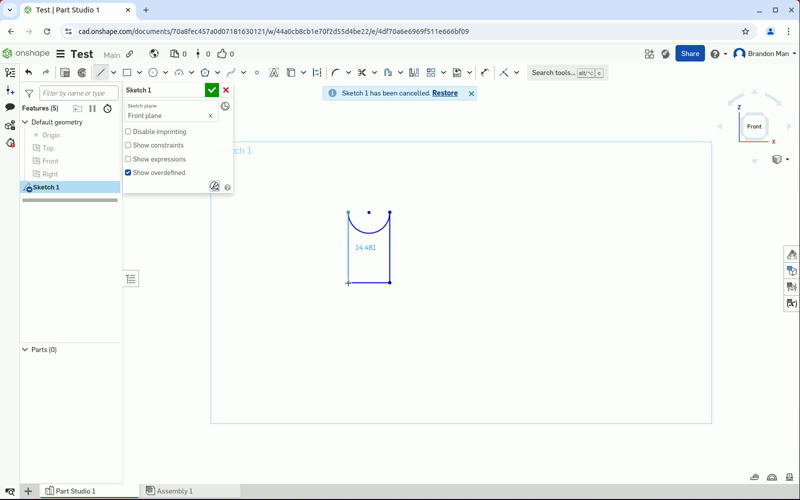
click(348, 282)
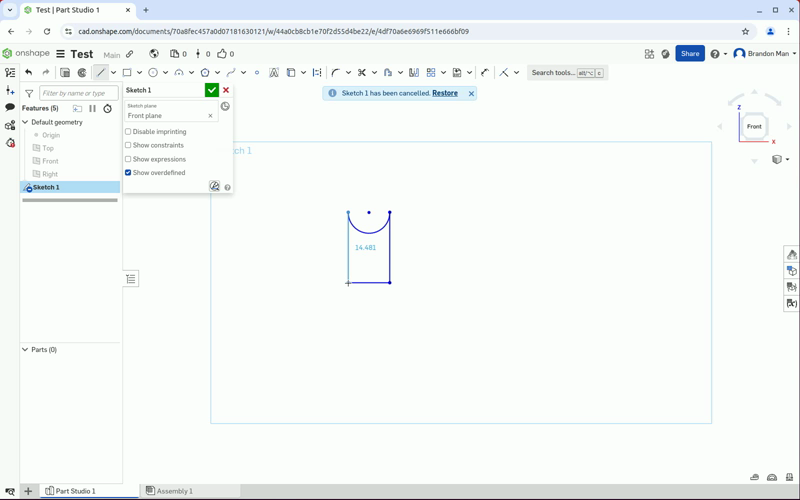
key(esc)
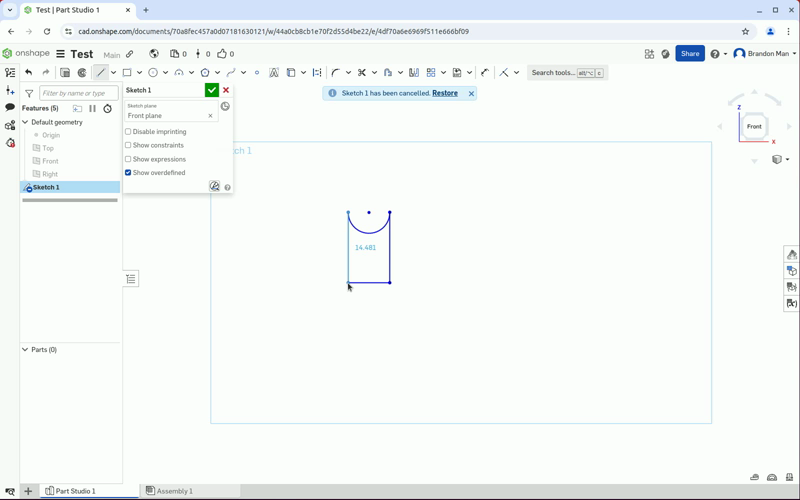
key(c)
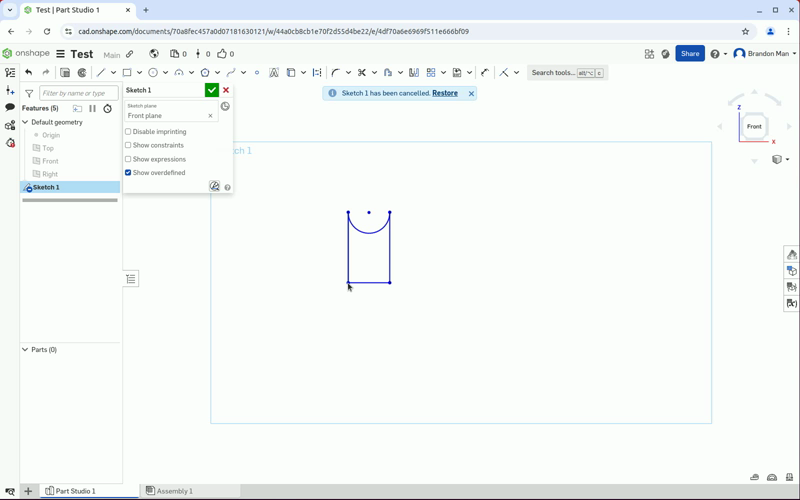
key_down(shift)
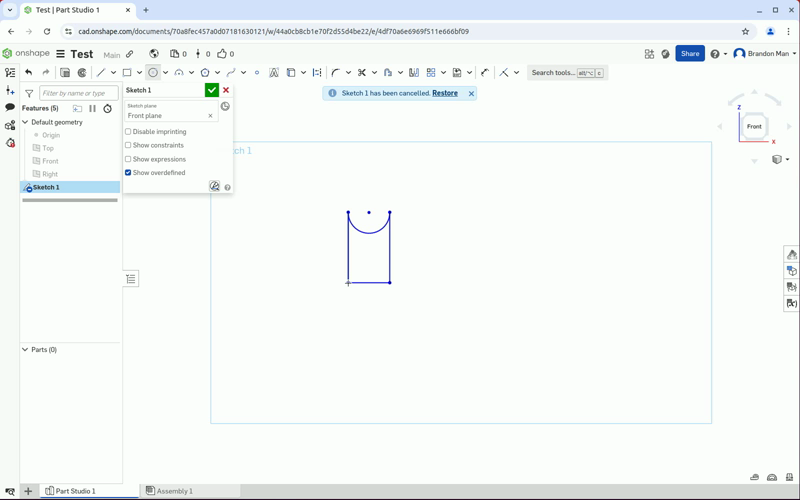
mouse_move(368, 236)
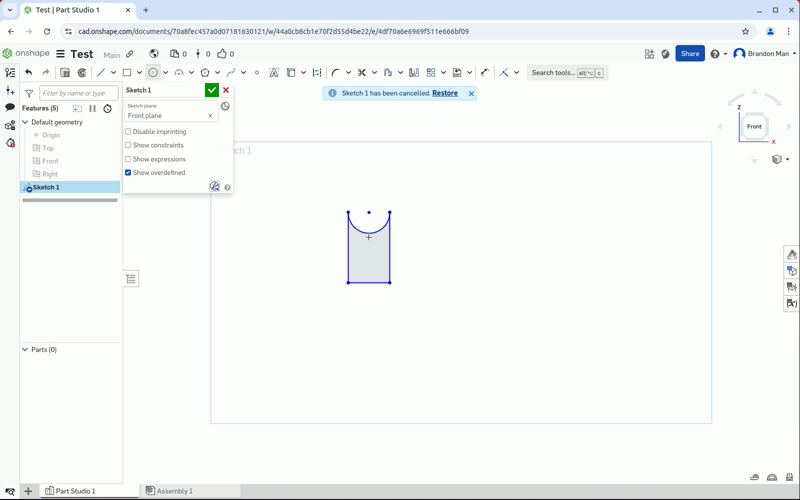
scroll(6)
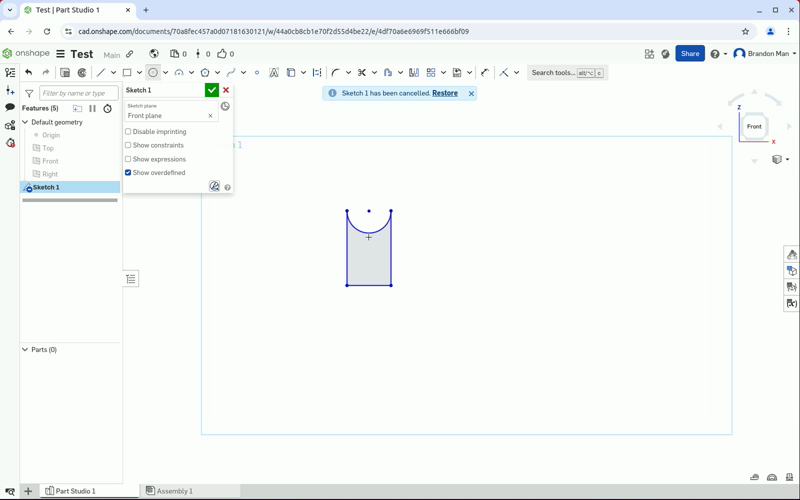
scroll(6)
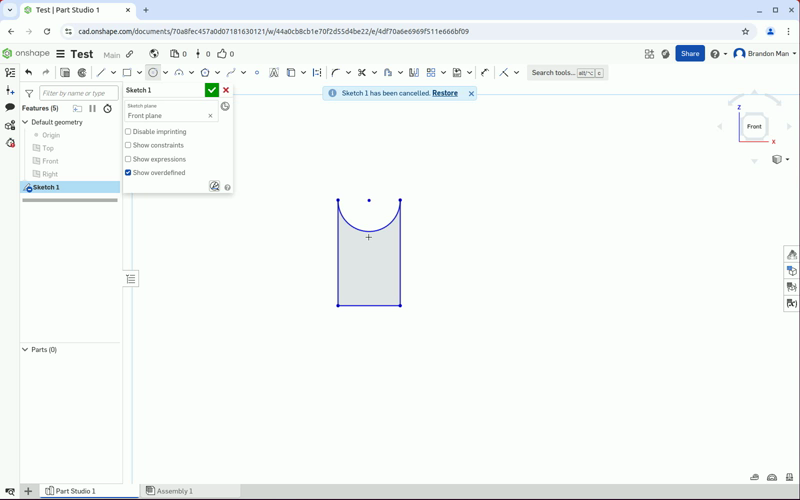
scroll(6)
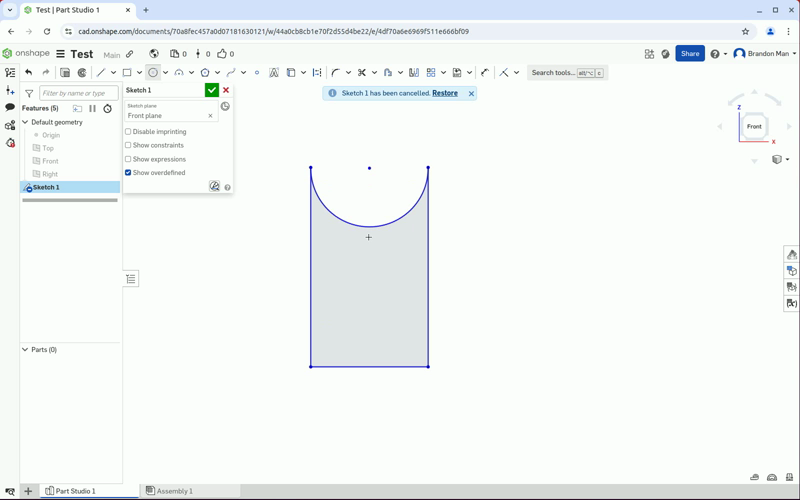
scroll(6)
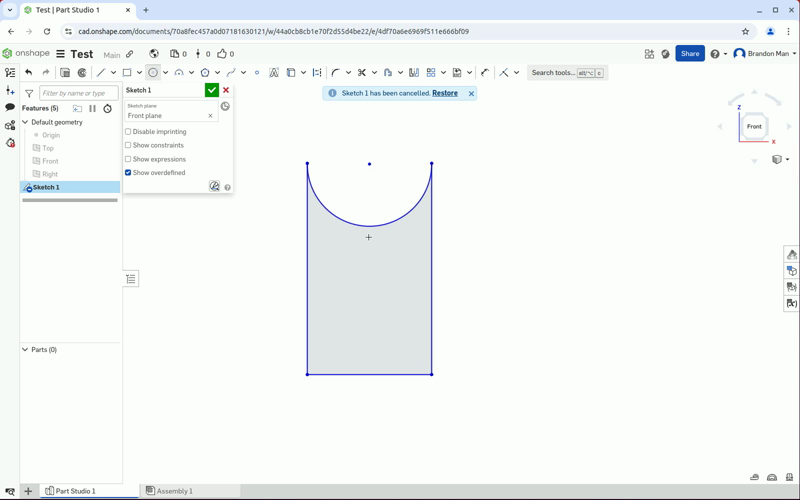
scroll(6)
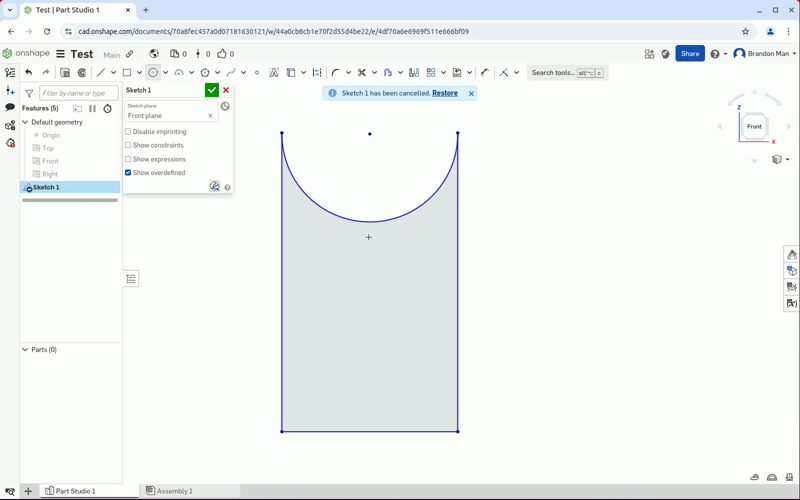
scroll(6)
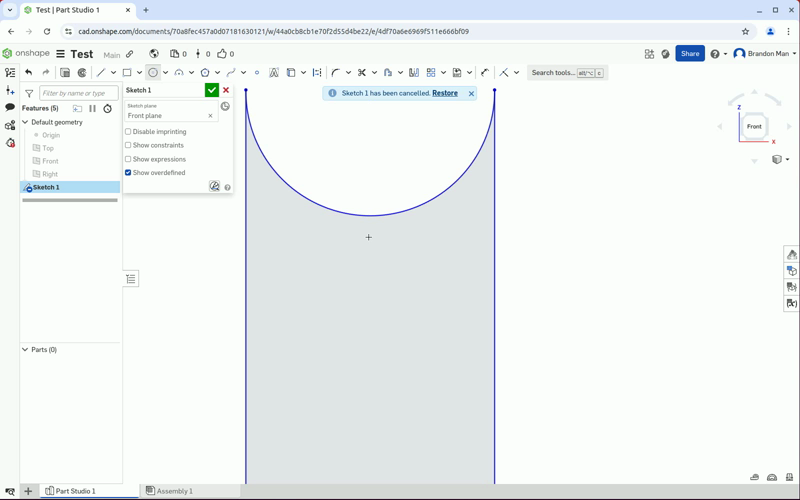
scroll(6)
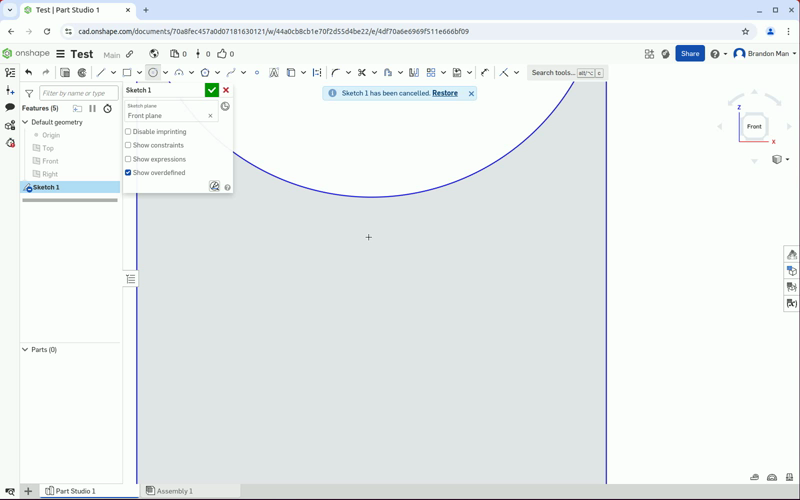
click(368, 236)
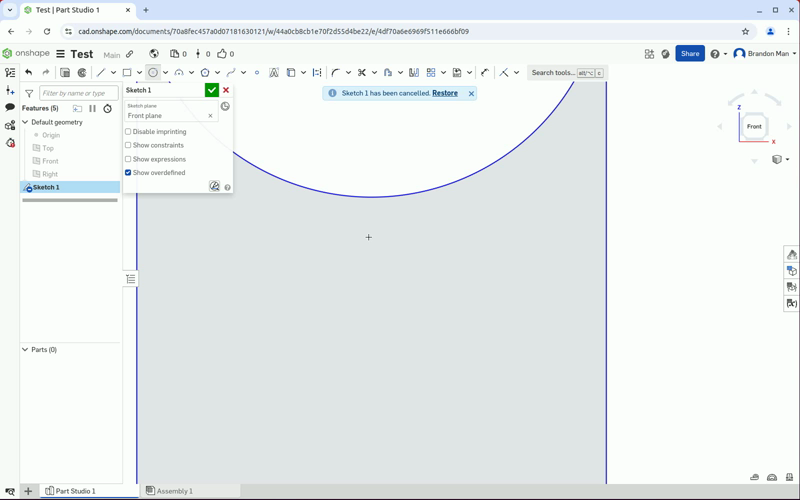
scroll(-6)
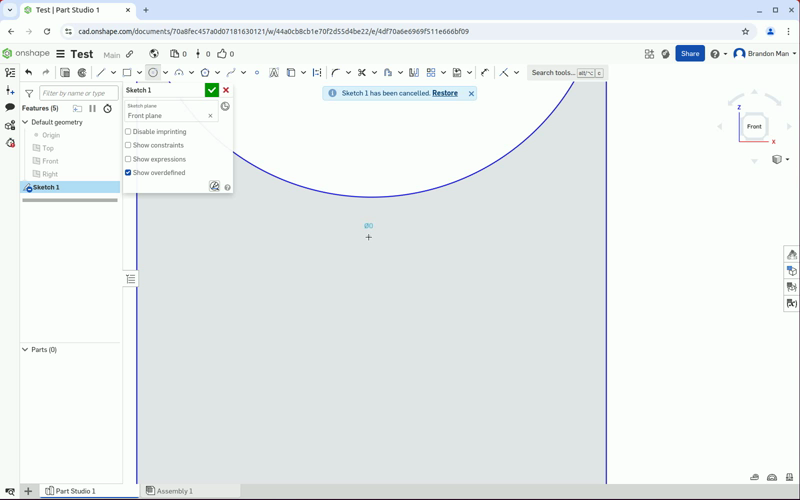
scroll(-6)
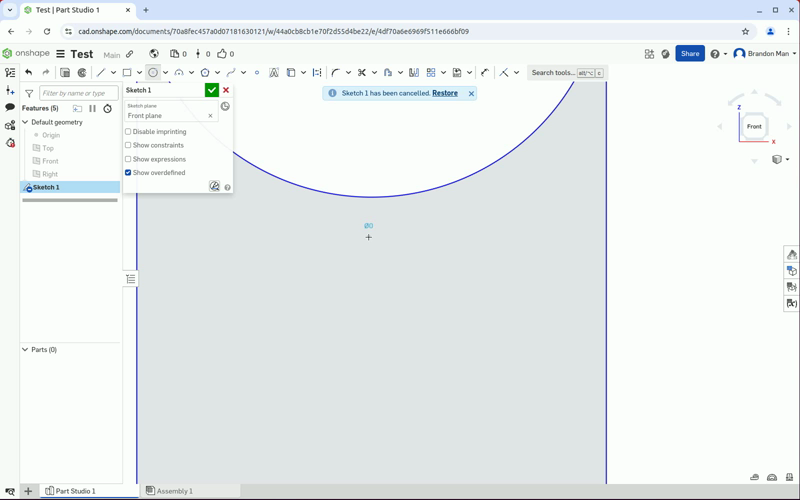
scroll(-6)
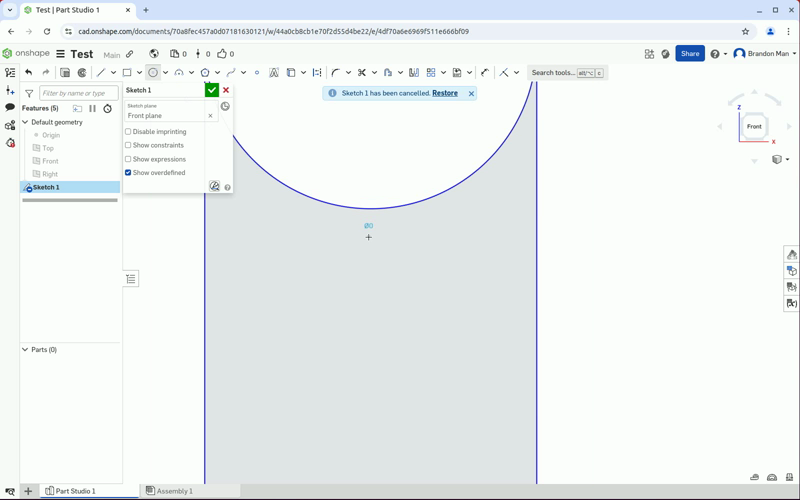
scroll(-6)
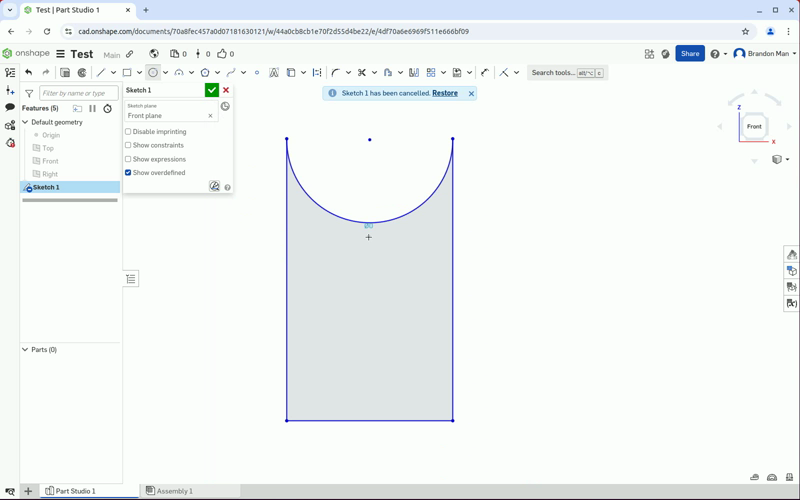
scroll(-6)
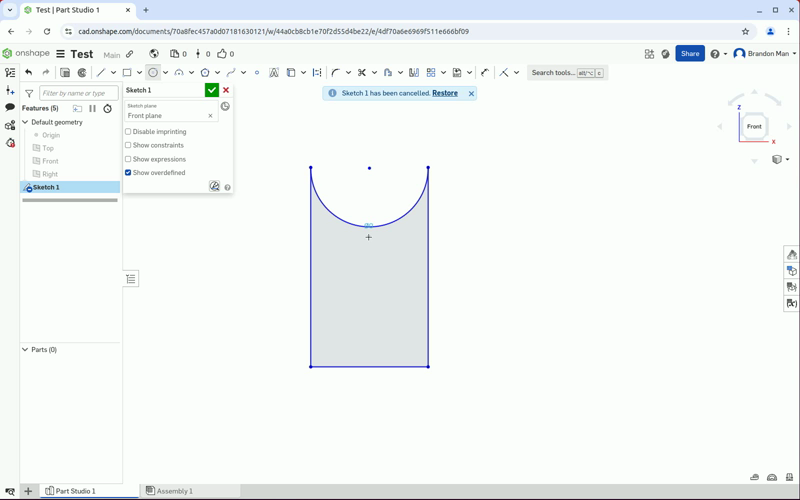
scroll(-6)
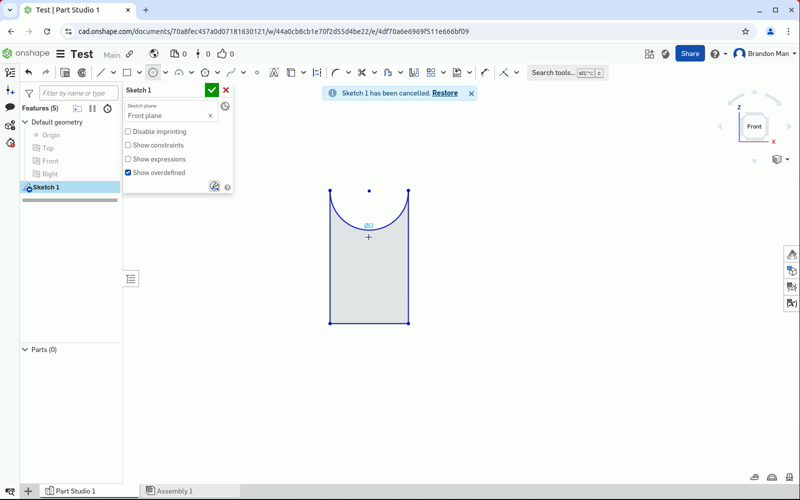
scroll(-6)
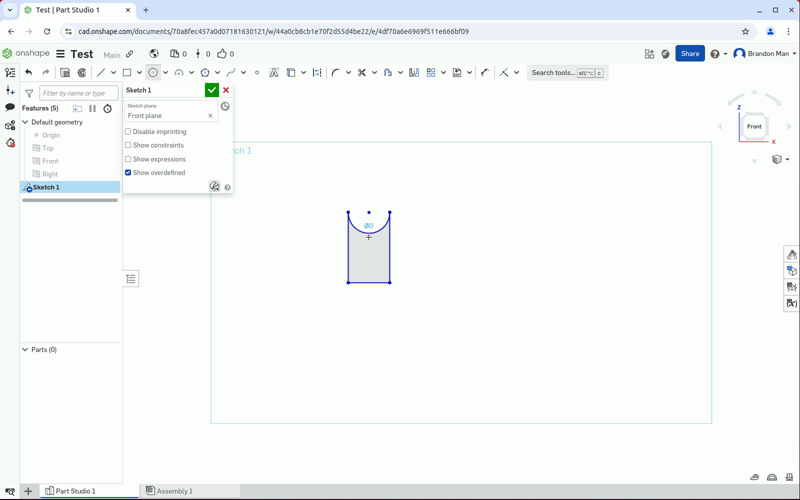
key_up(shift)
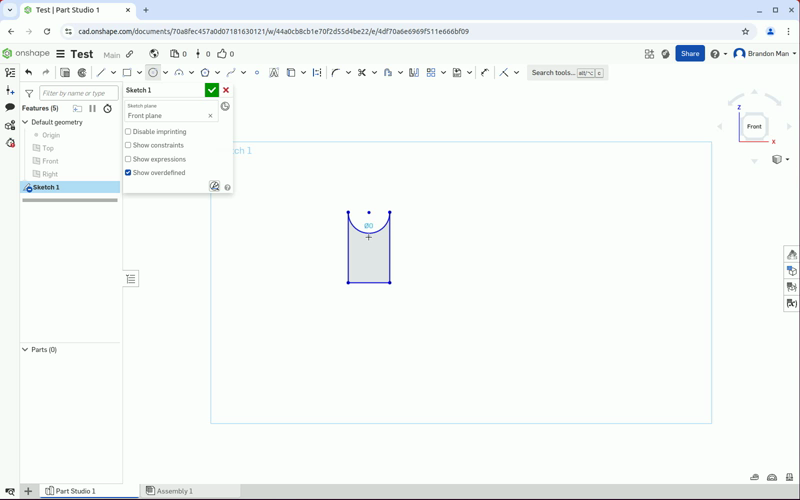
mouse_move(383, 236)
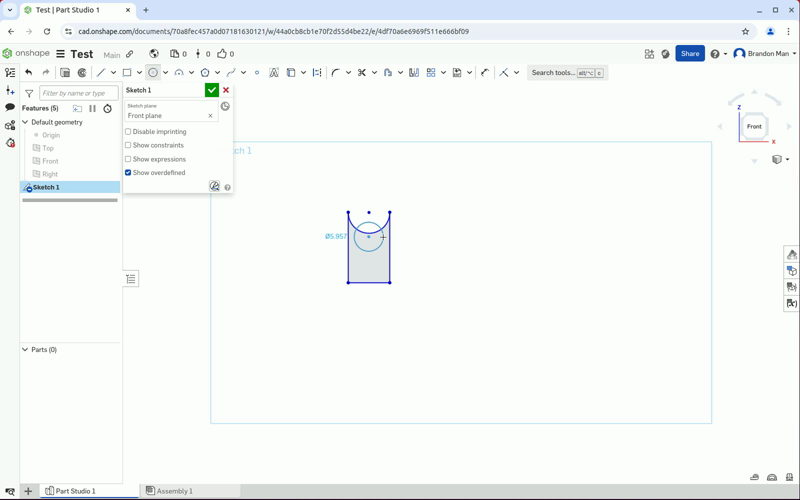
click(383, 236)
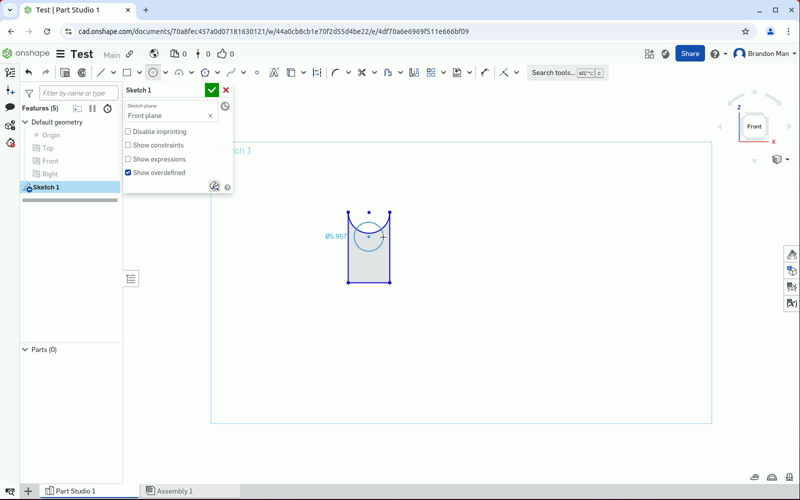
key(esc)
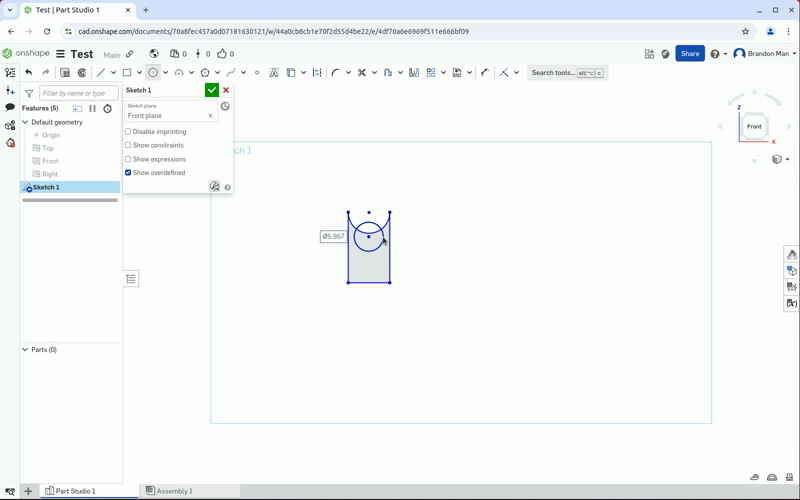
mouse_move(353, 278)
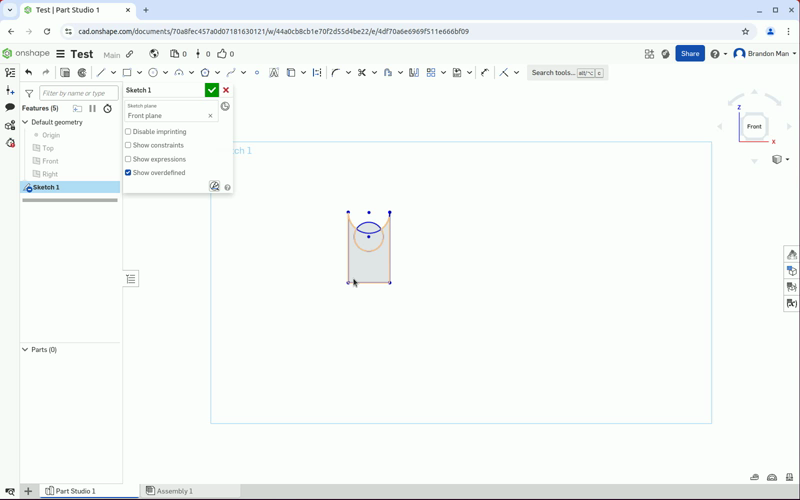
click(353, 278)
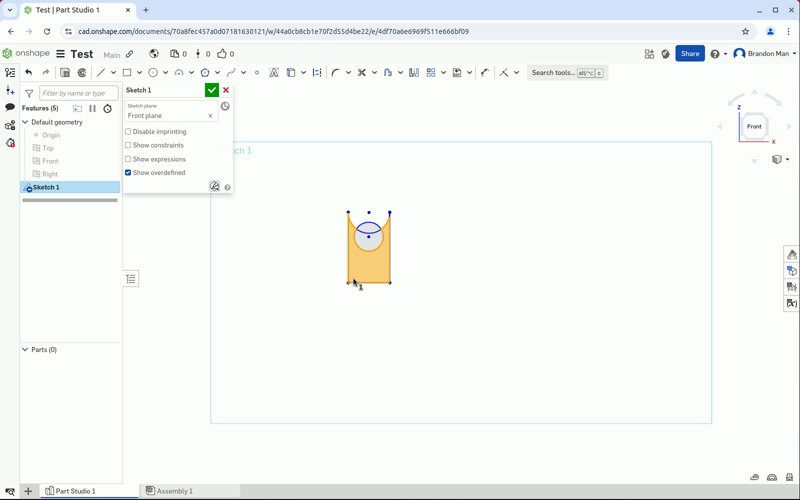
mouse_move(73, 352)
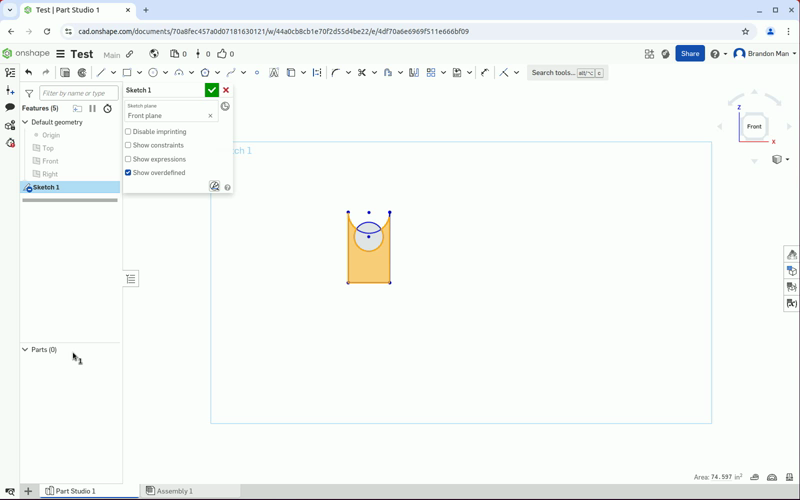
key(shift+y)
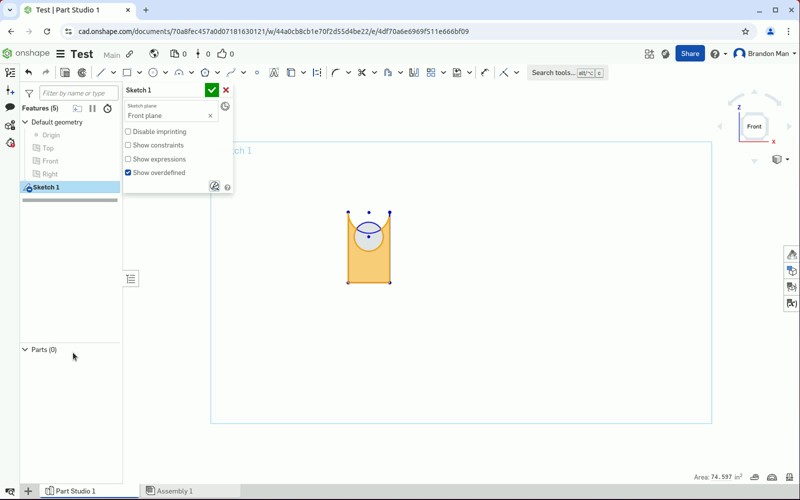
key(shift+e)
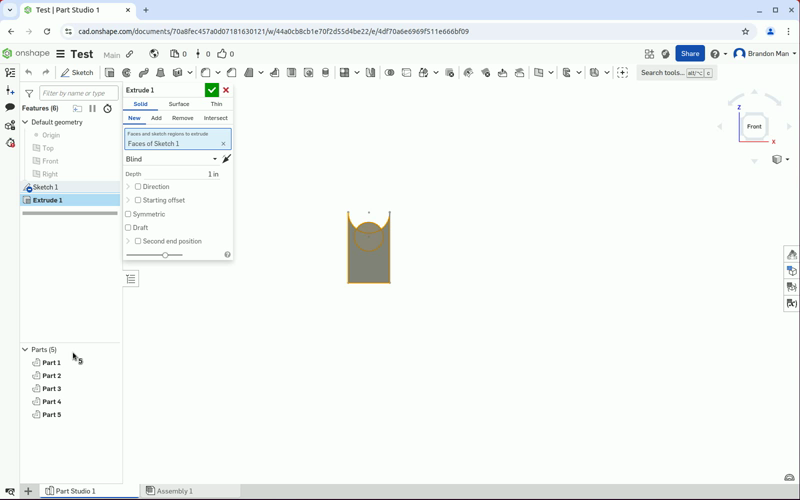
mouse_move(143, 106)
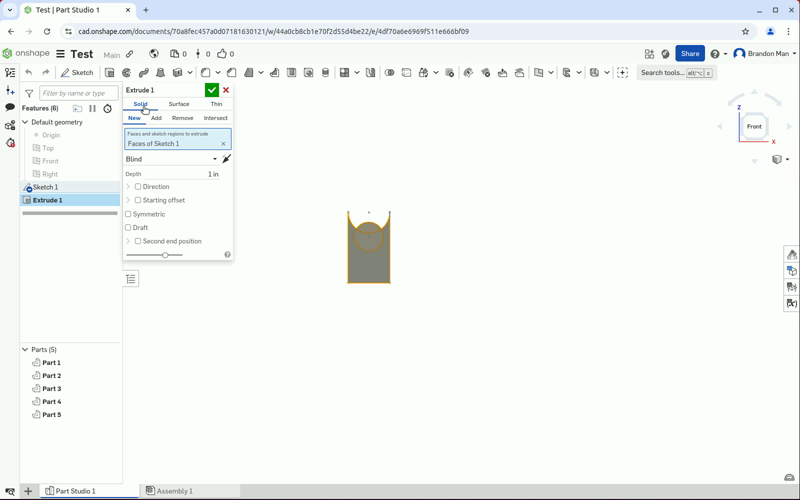
click(143, 106)
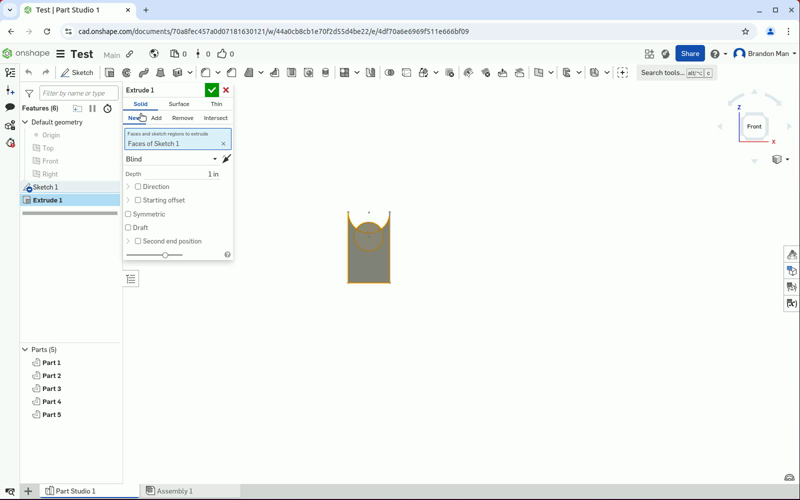
mouse_move(137, 120)
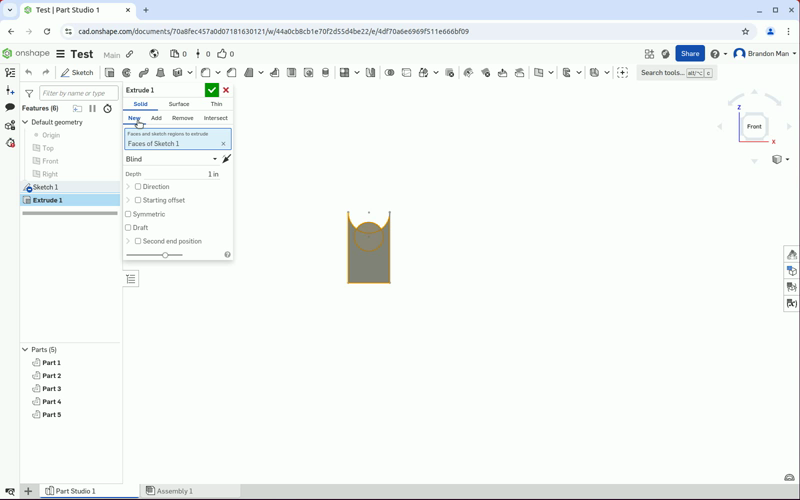
click(137, 120)
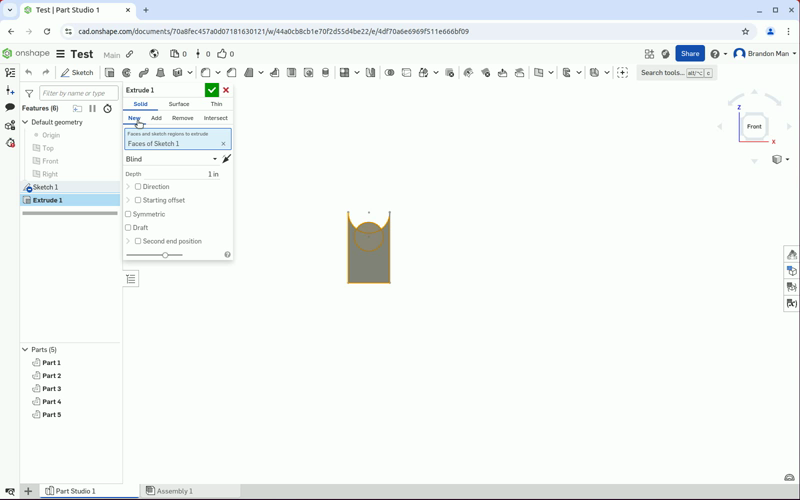
key(tab, 4)
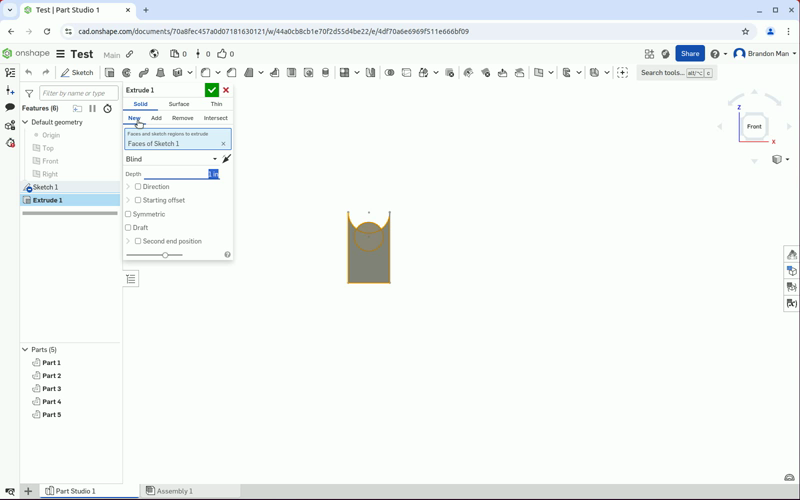
text(10.11)
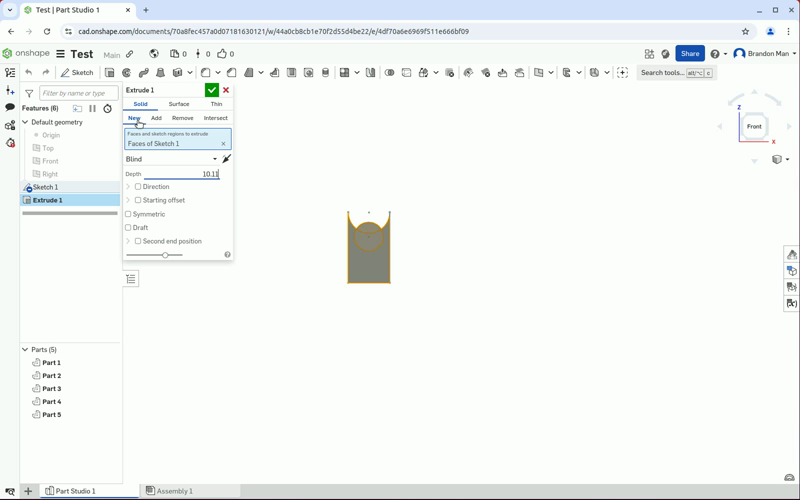
key(enter)
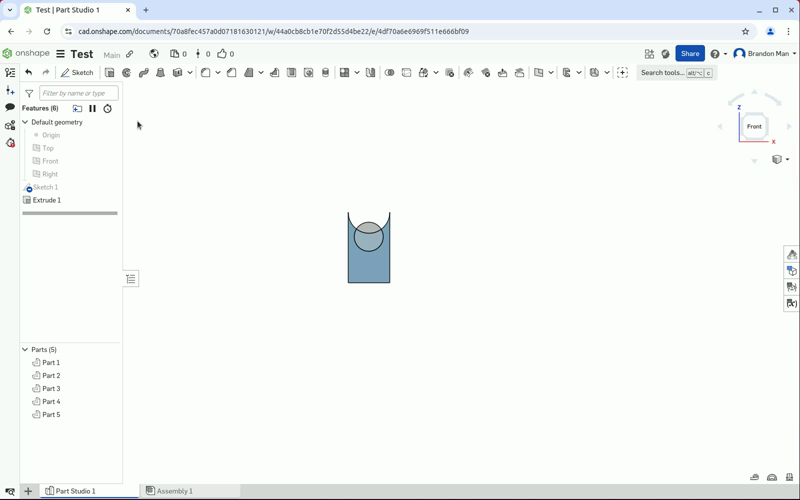
key(shift+h)
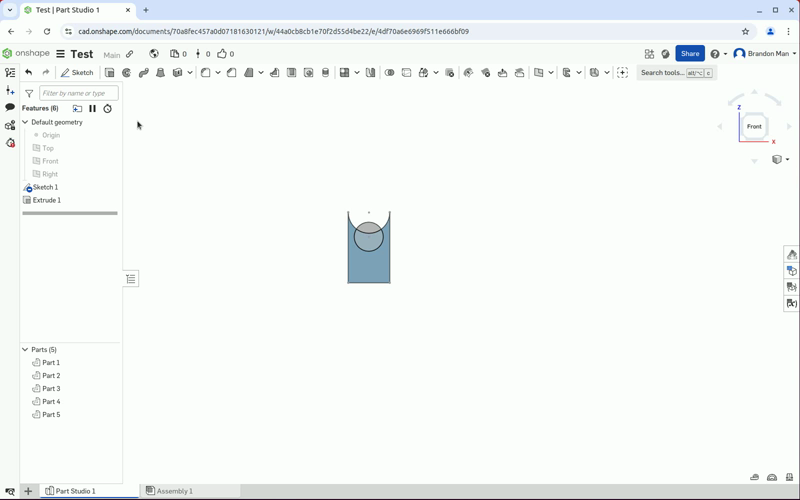
key(shift+h)
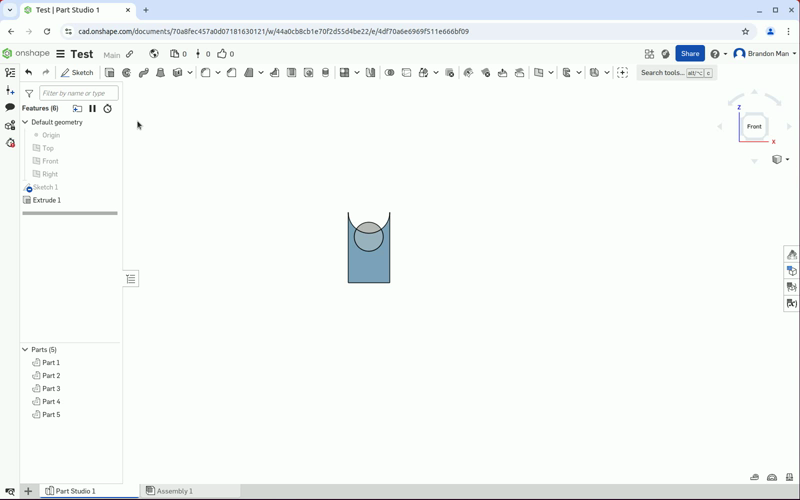
mouse_move(73, 189)
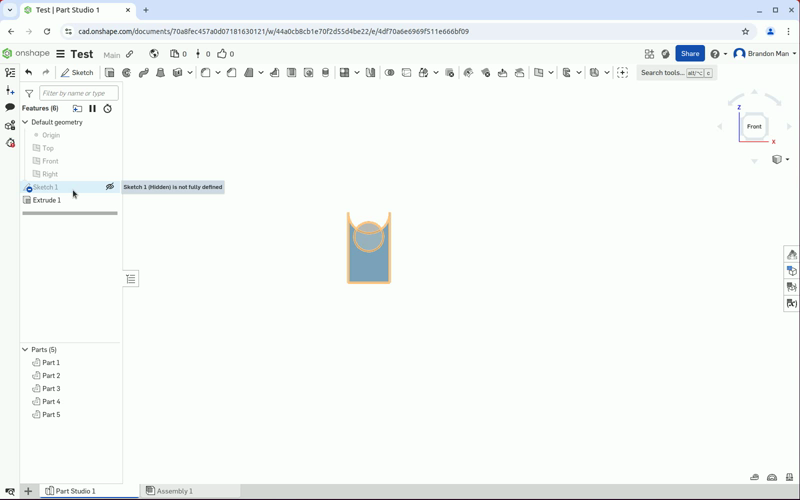
click(73, 189)
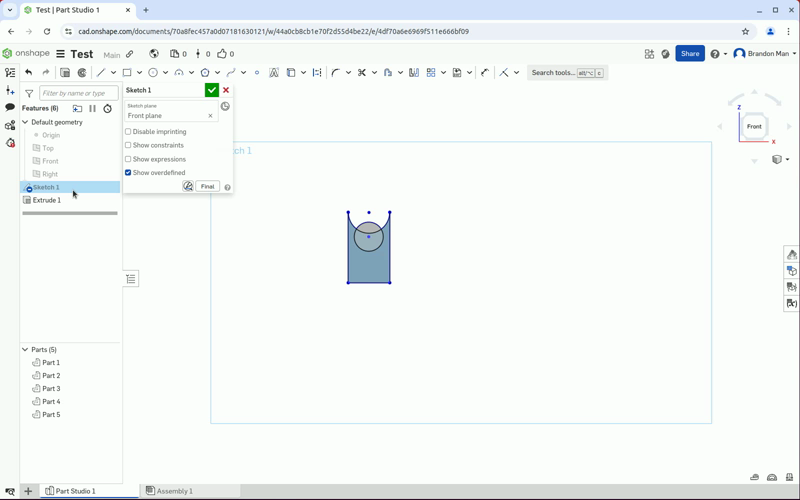
mouse_move(229, 92)
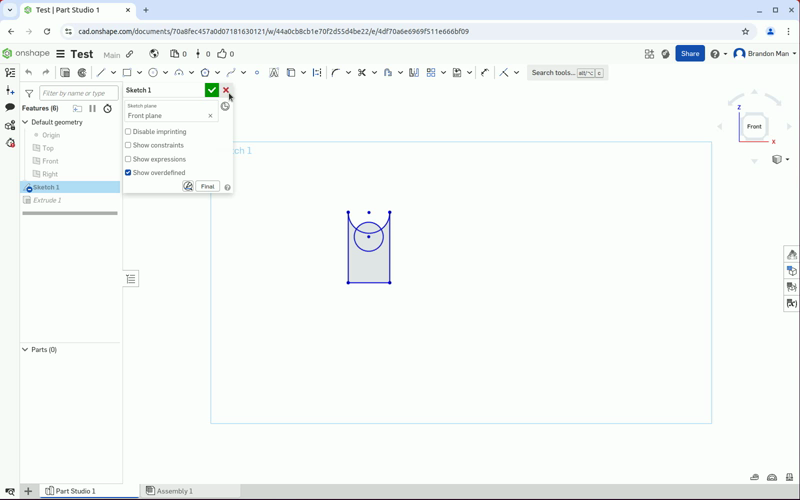
click(229, 92)
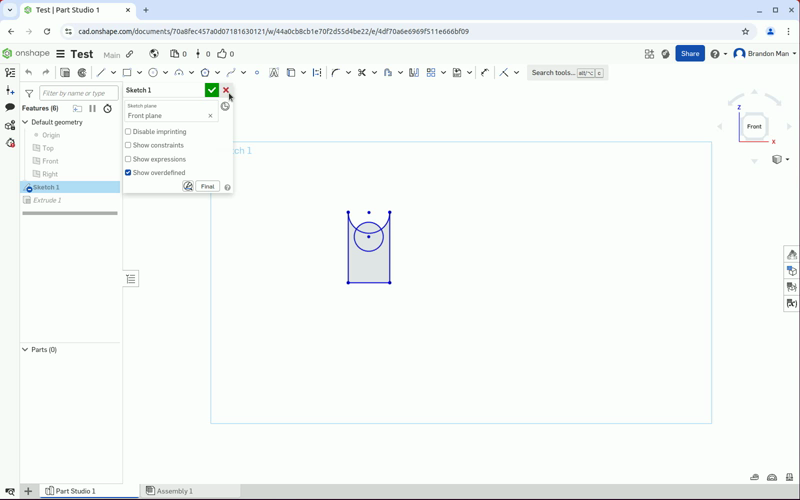
key(shift+s)
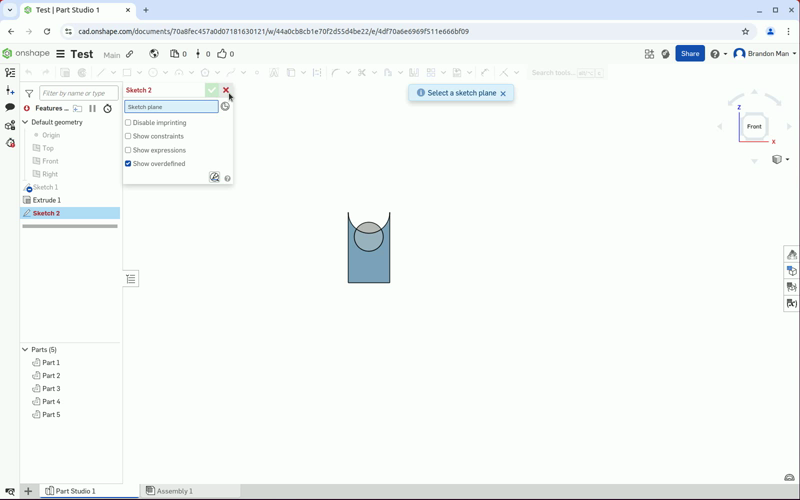
mouse_move(73, 163)
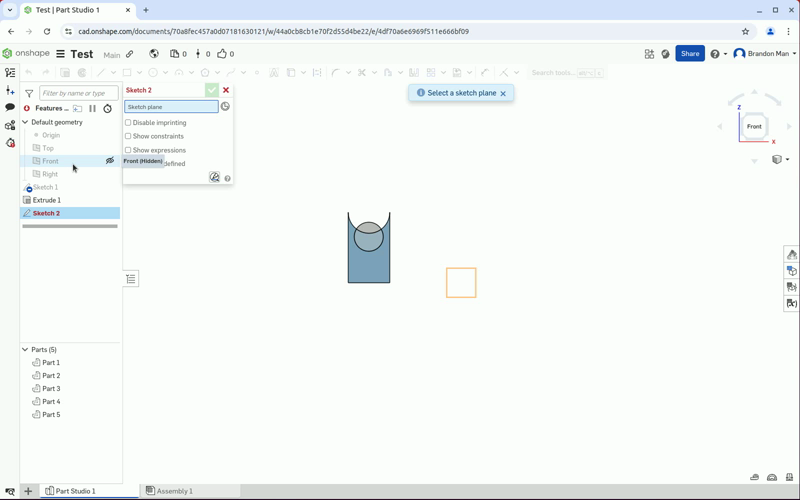
click(73, 163)
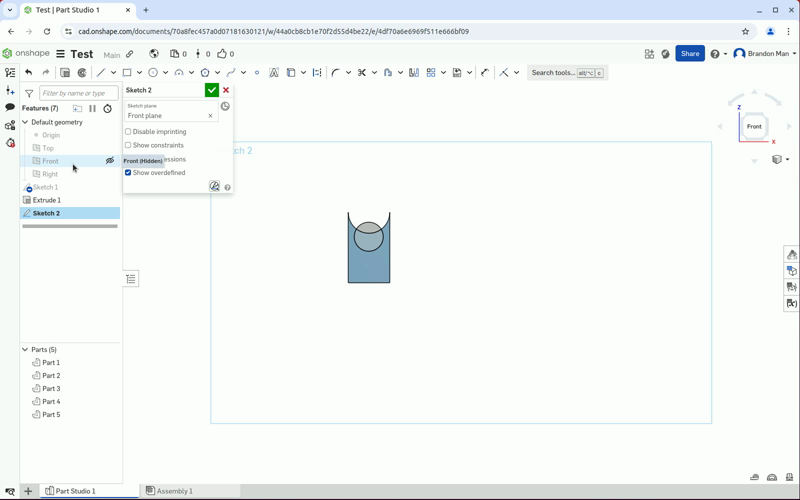
mouse_move(73, 352)
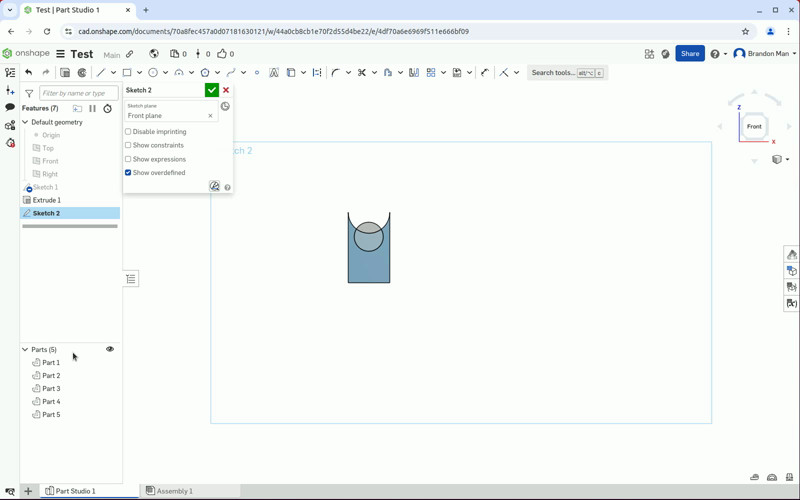
key(y)
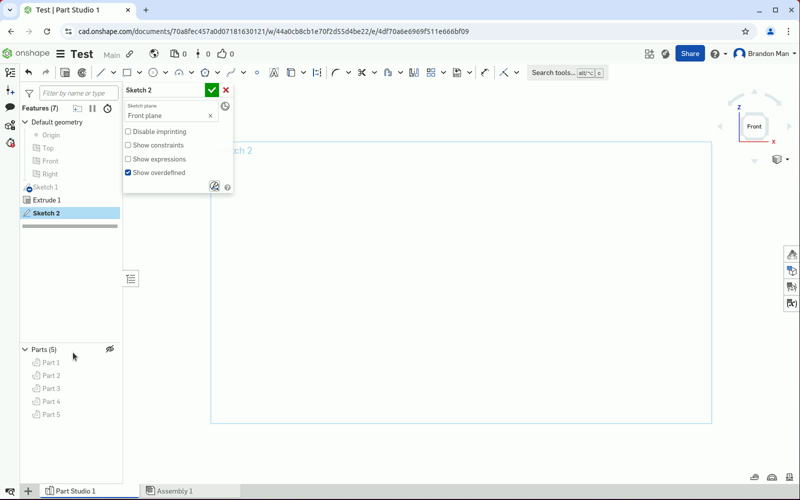
key(a)
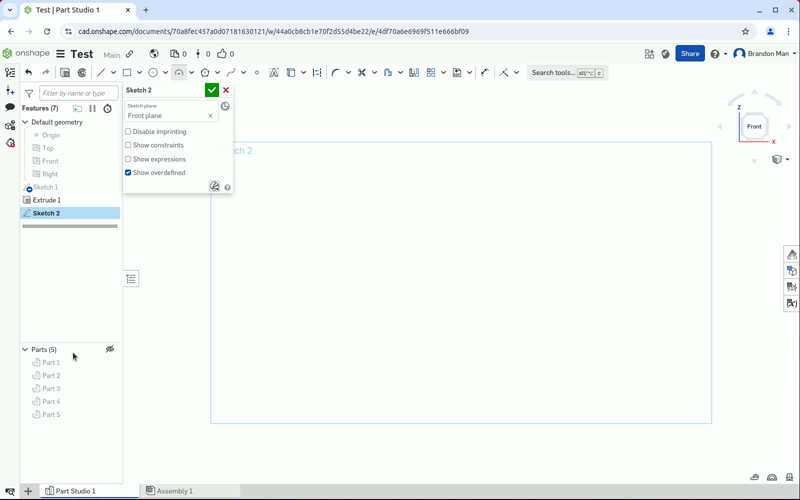
key_down(shift)
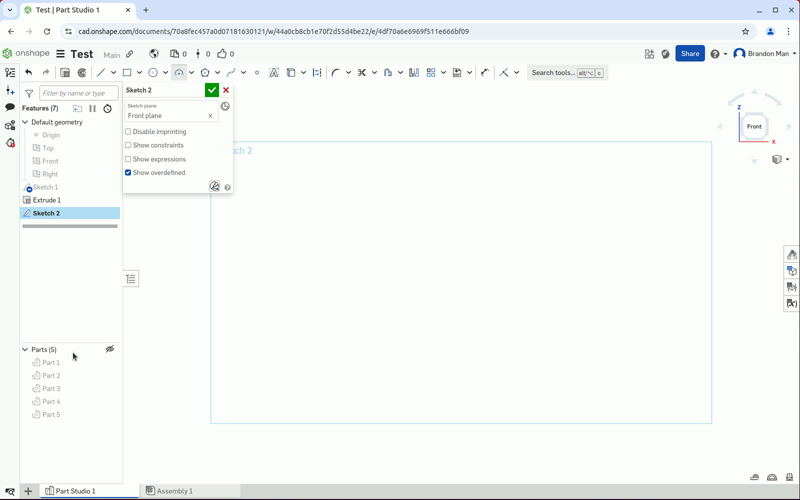
mouse_move(348, 314)
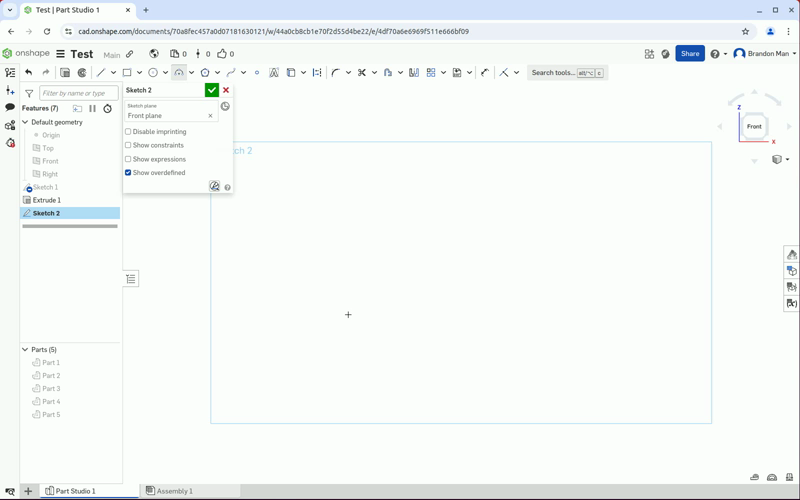
click(348, 314)
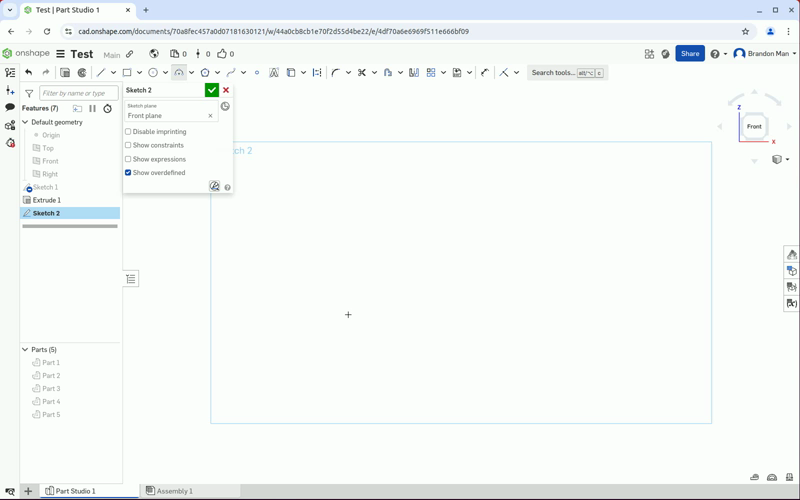
key_up(shift)
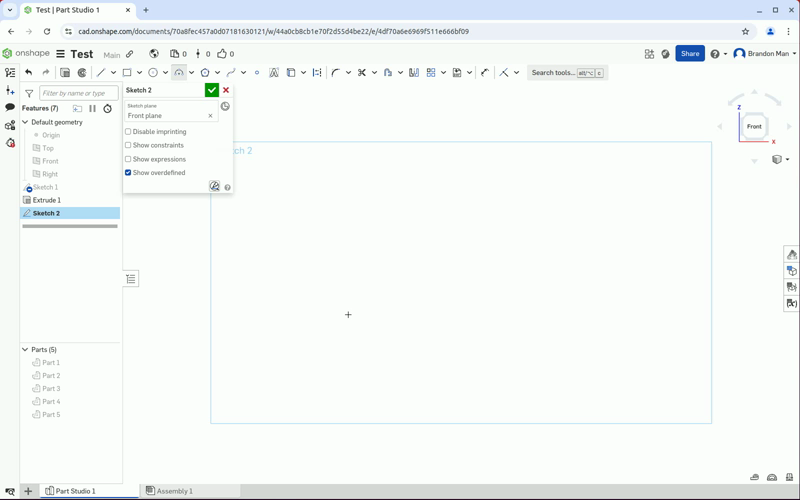
key_down(shift)
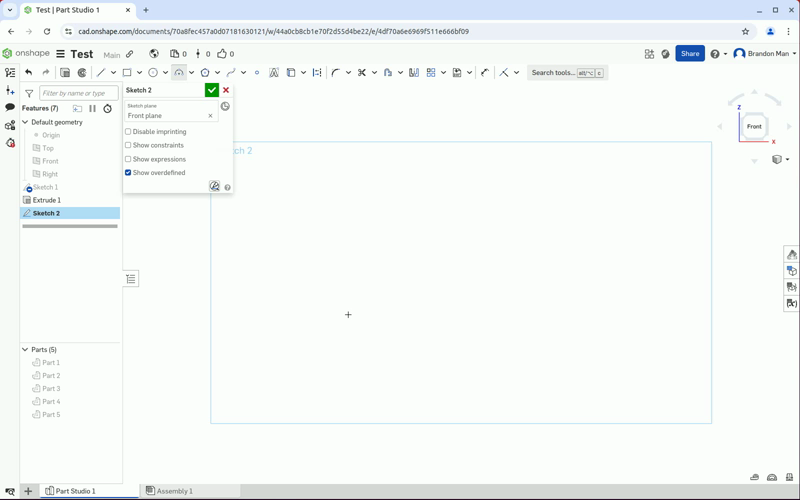
mouse_move(358, 324)
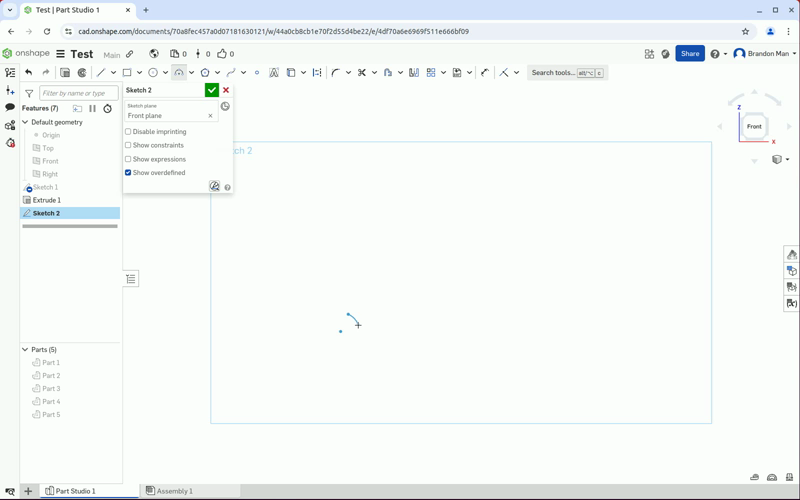
click(358, 324)
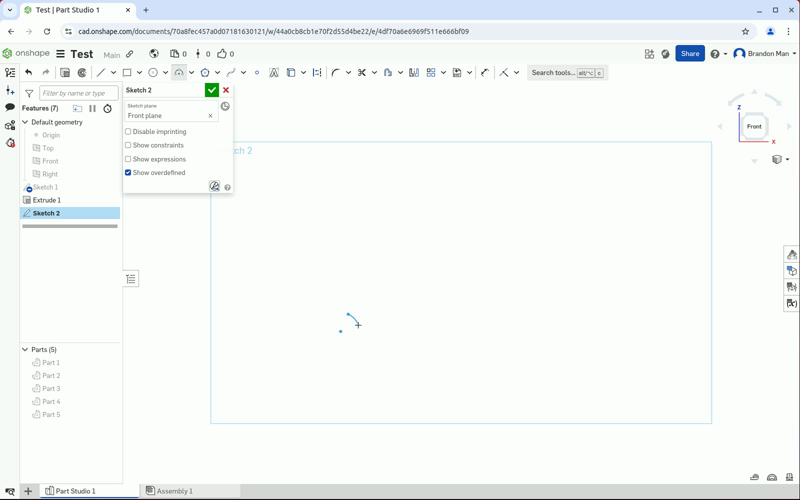
mouse_move(351, 321)
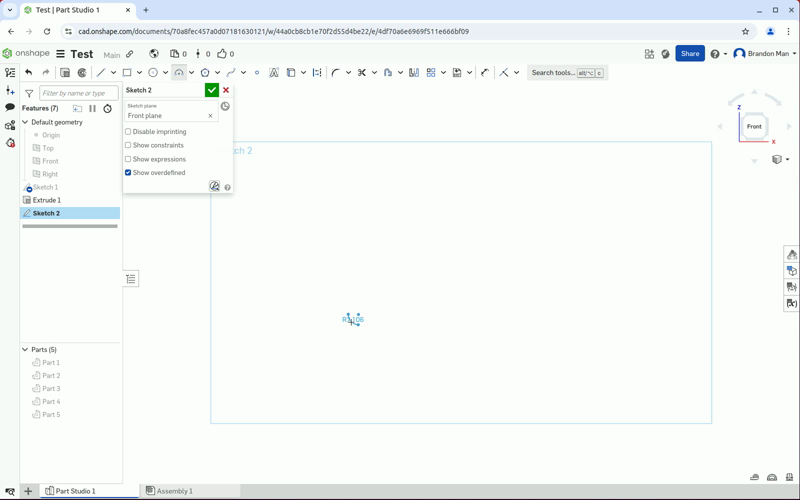
click(351, 321)
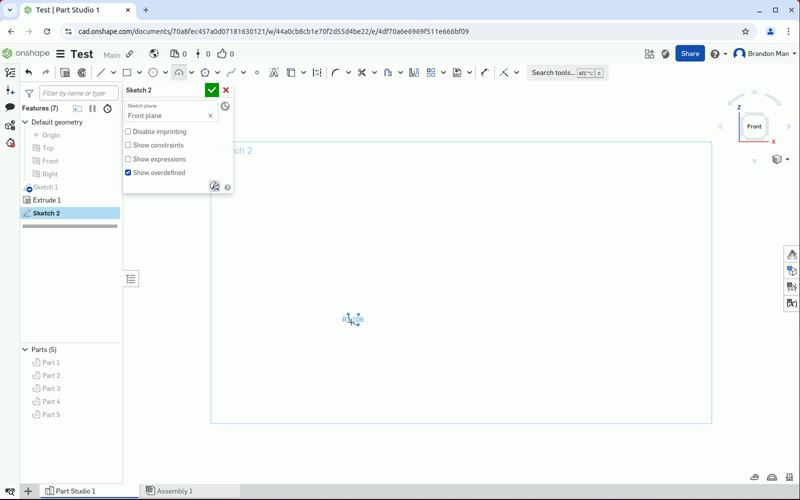
key_up(shift)
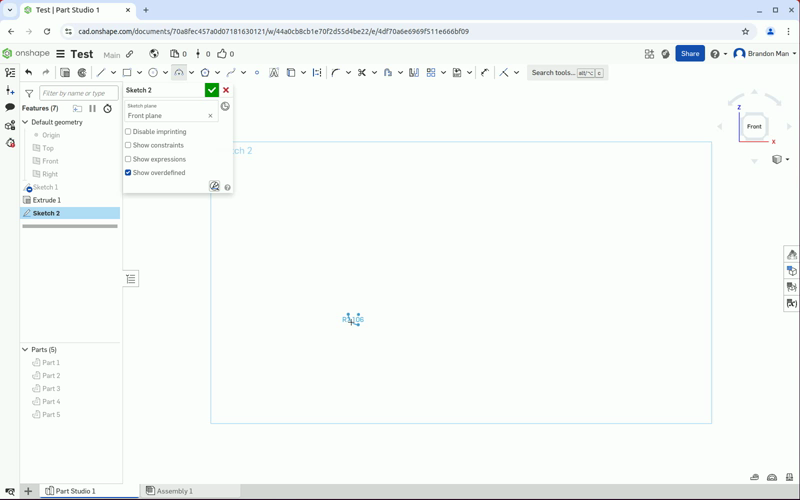
key(esc)
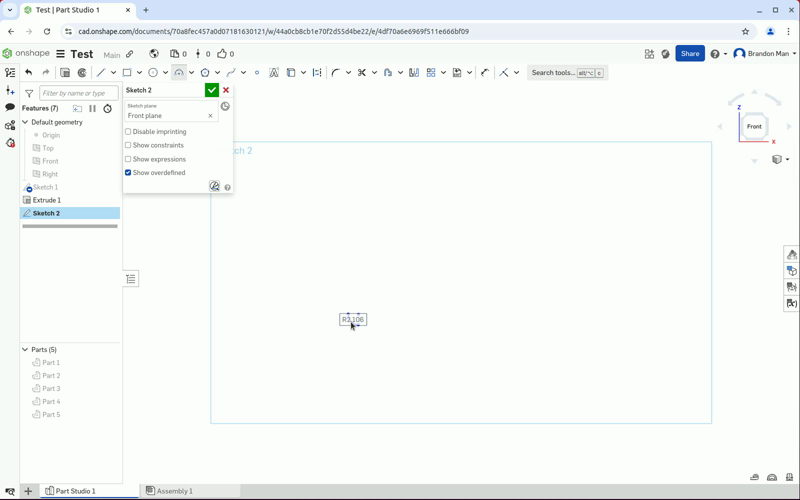
key(l)
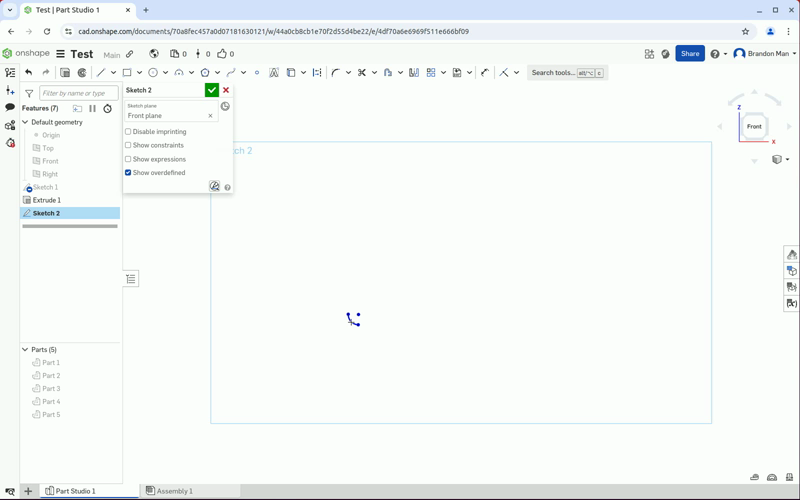
mouse_move(358, 324)
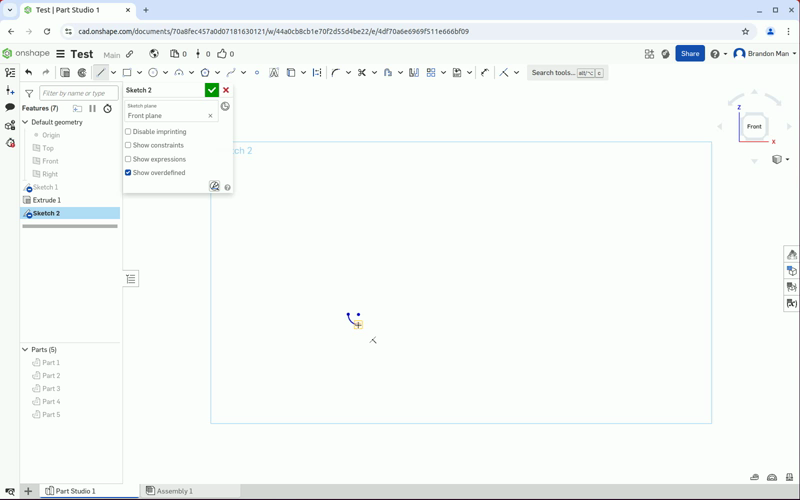
click(358, 324)
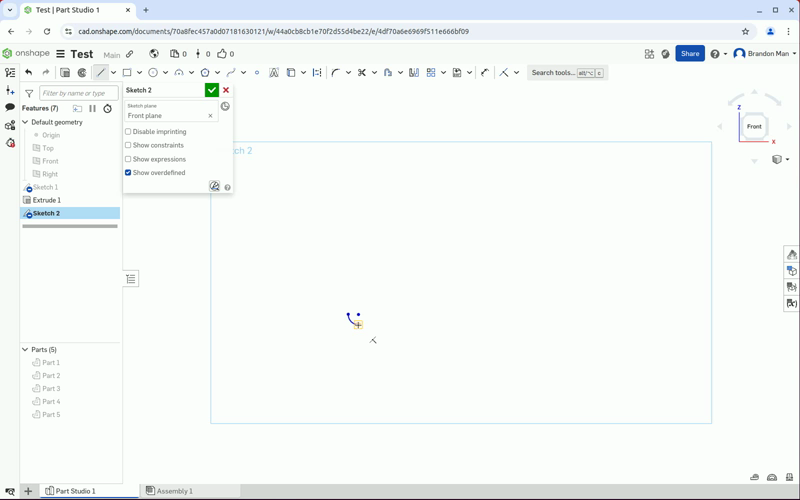
key_down(shift)
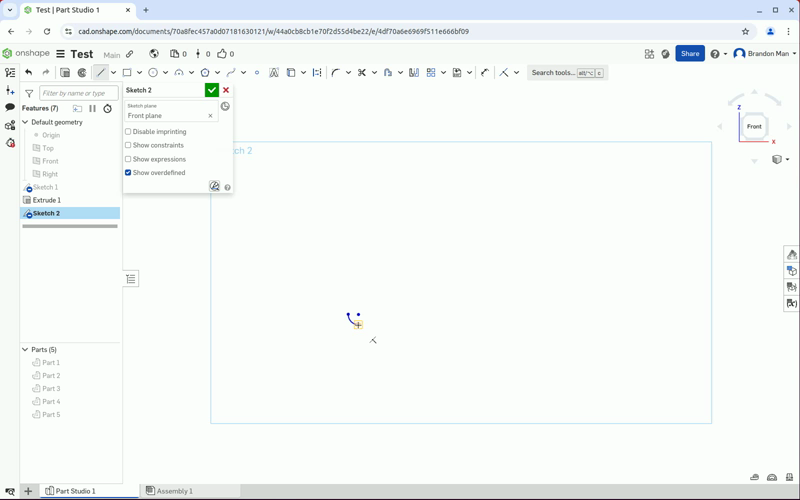
mouse_move(523, 324)
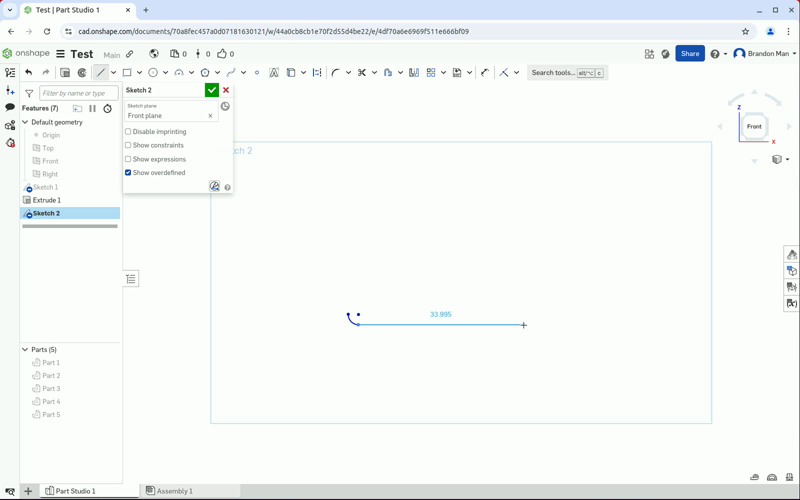
click(523, 324)
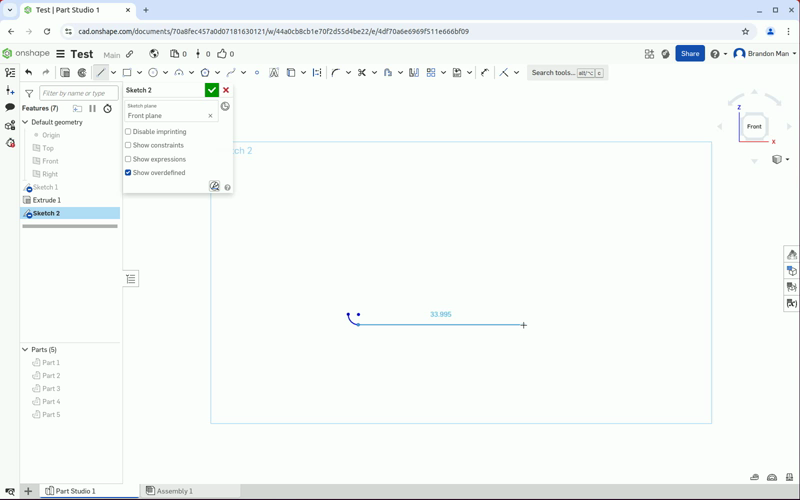
key_up(shift)
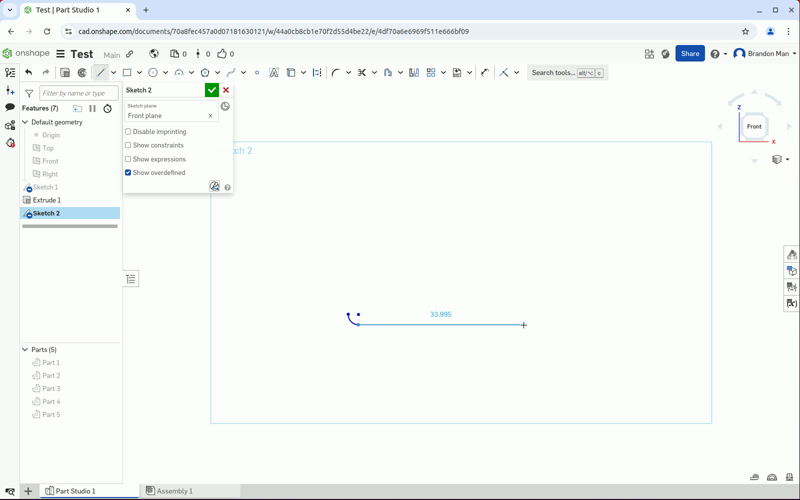
key(esc)
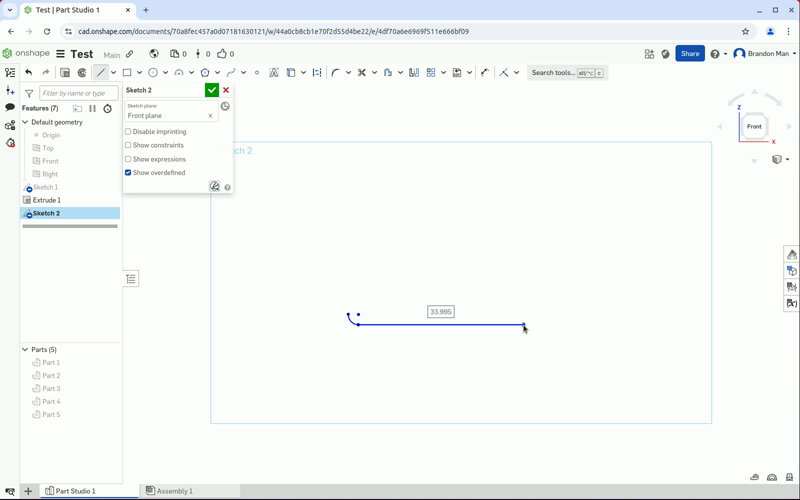
key(a)
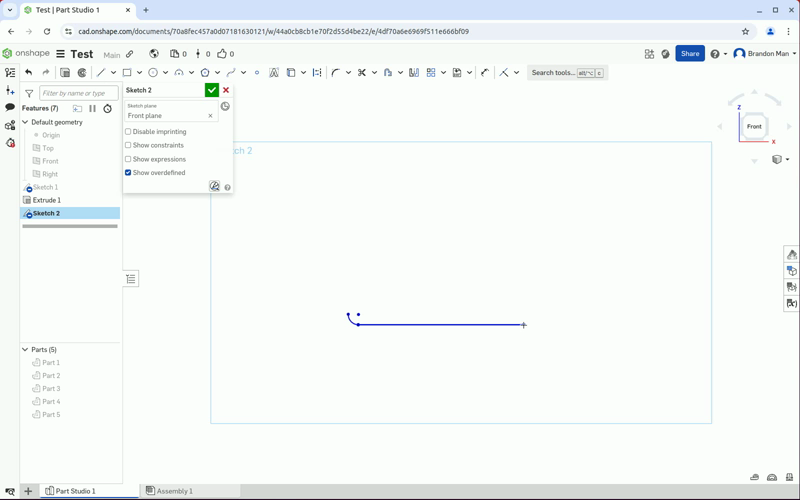
mouse_move(523, 324)
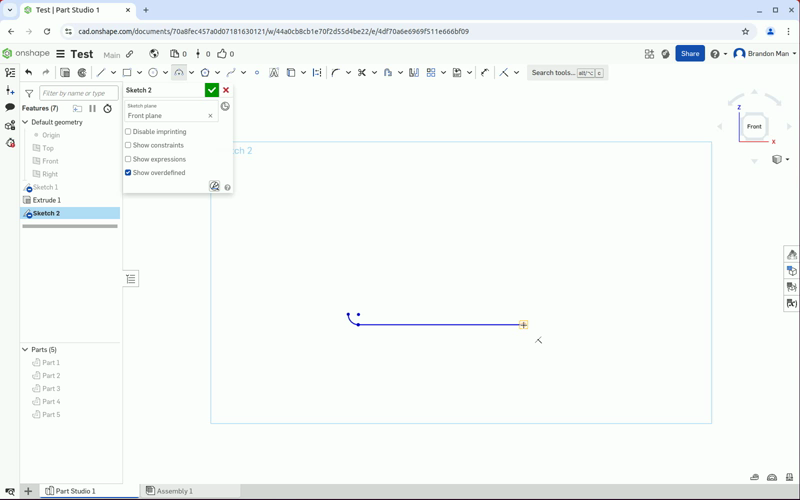
click(523, 324)
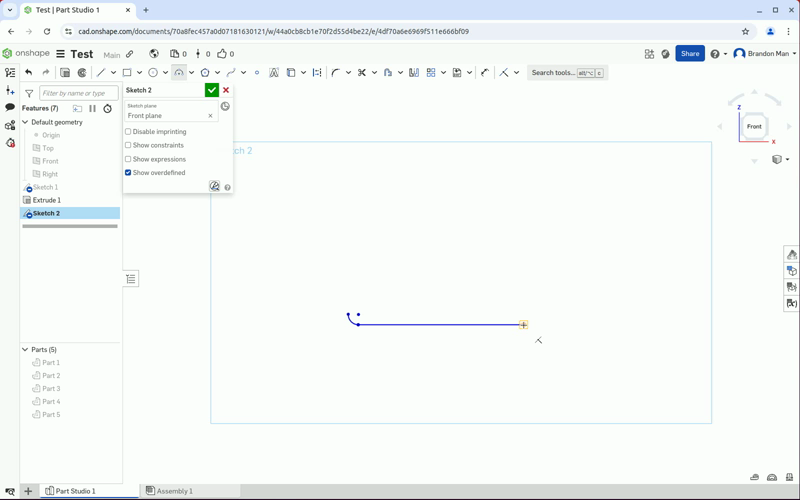
key_down(shift)
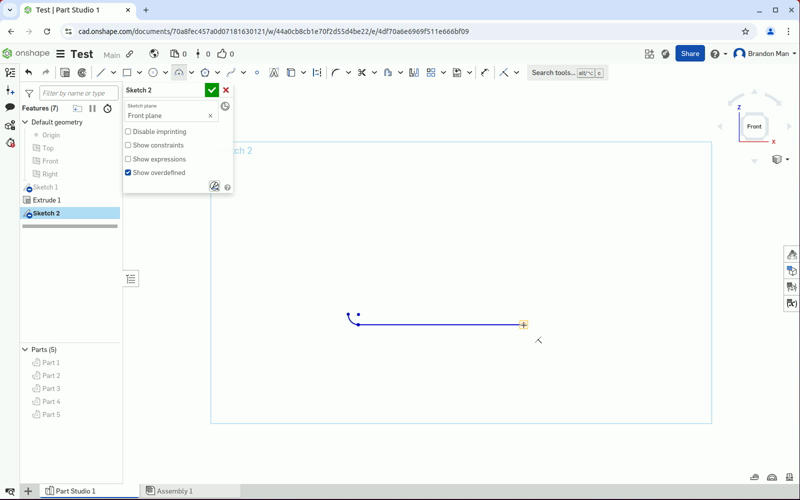
mouse_move(523, 283)
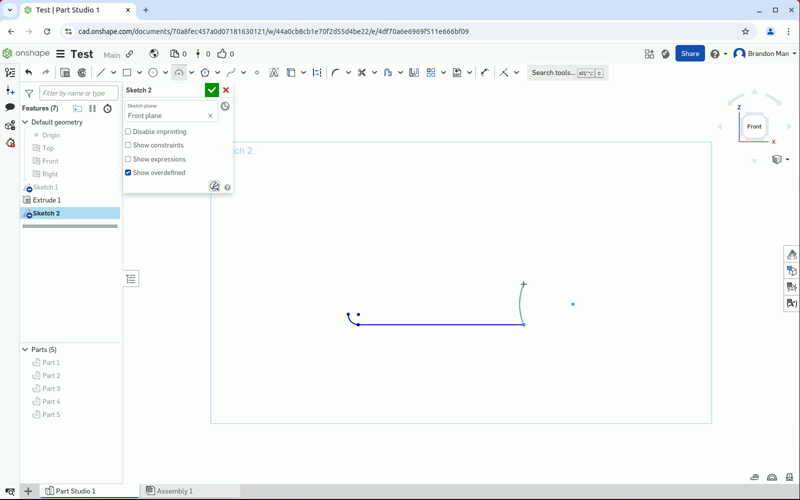
click(523, 283)
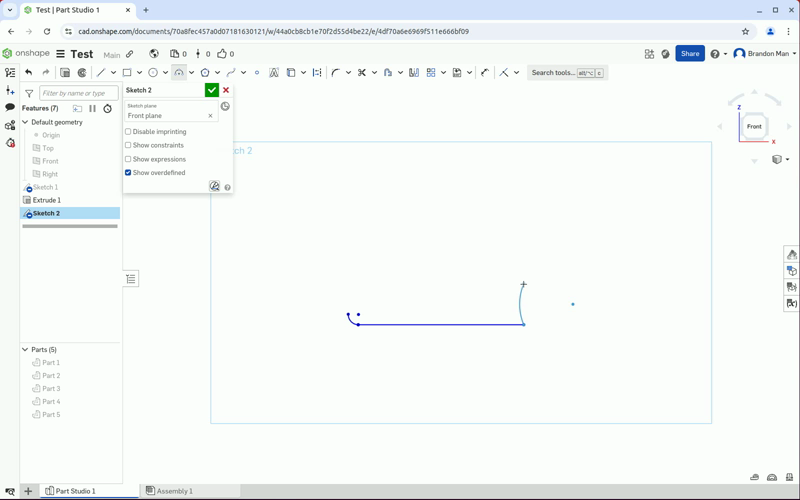
mouse_move(544, 304)
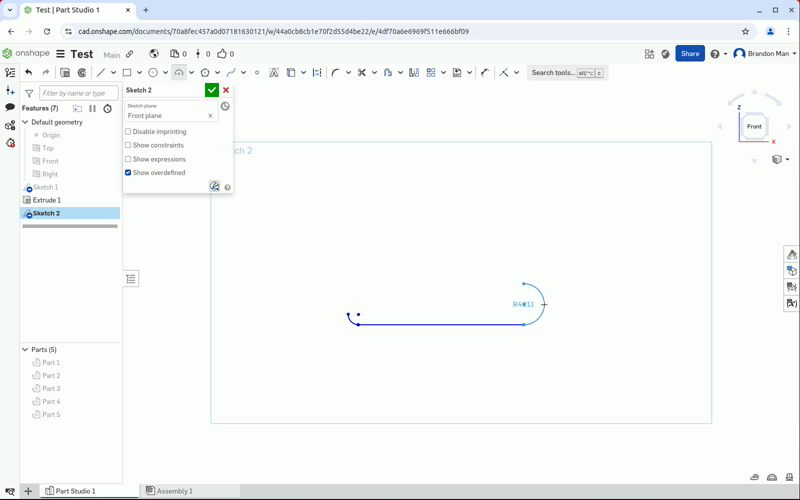
click(544, 304)
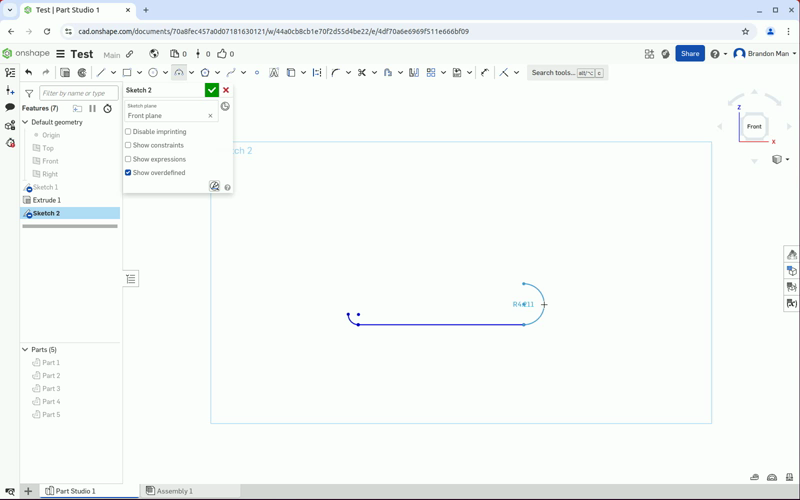
key_up(shift)
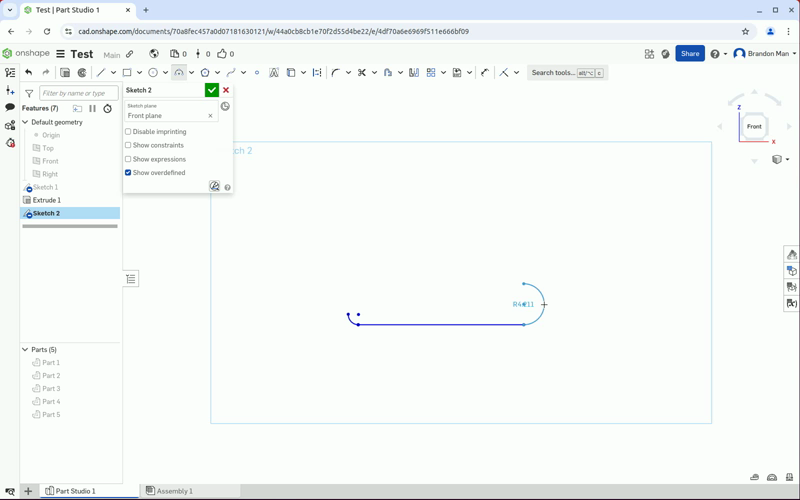
key(esc)
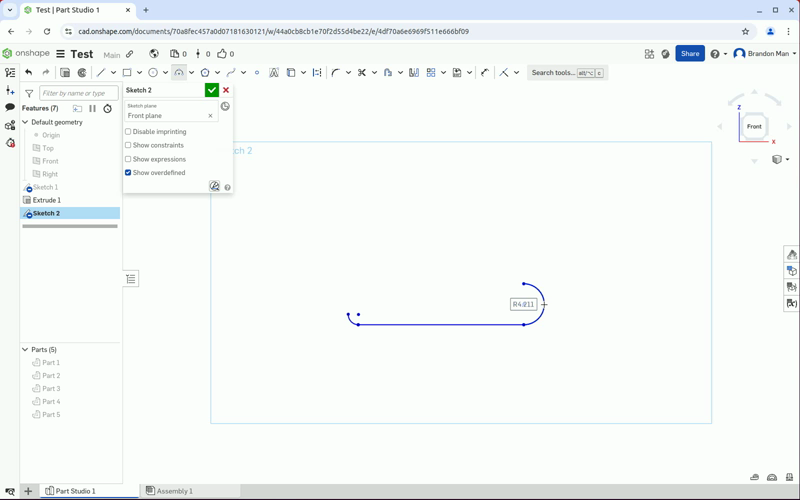
key(l)
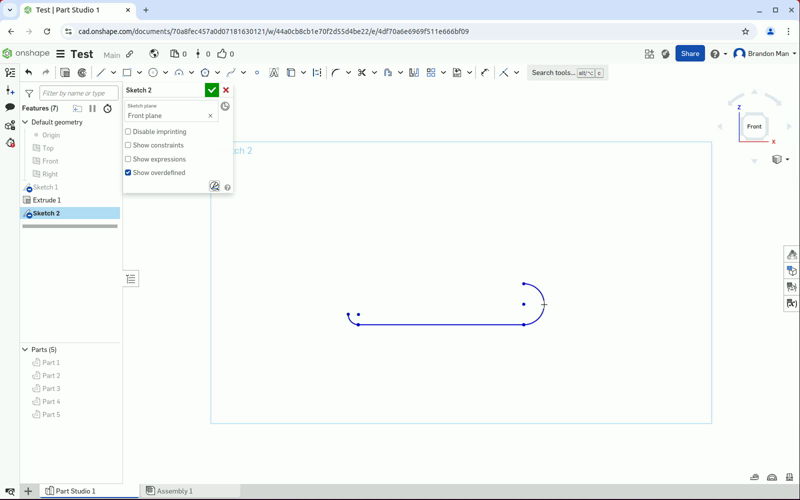
mouse_move(523, 283)
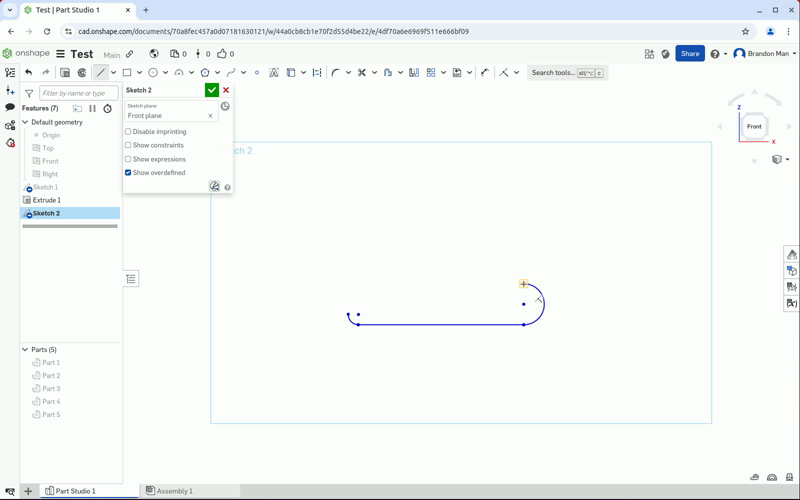
click(523, 283)
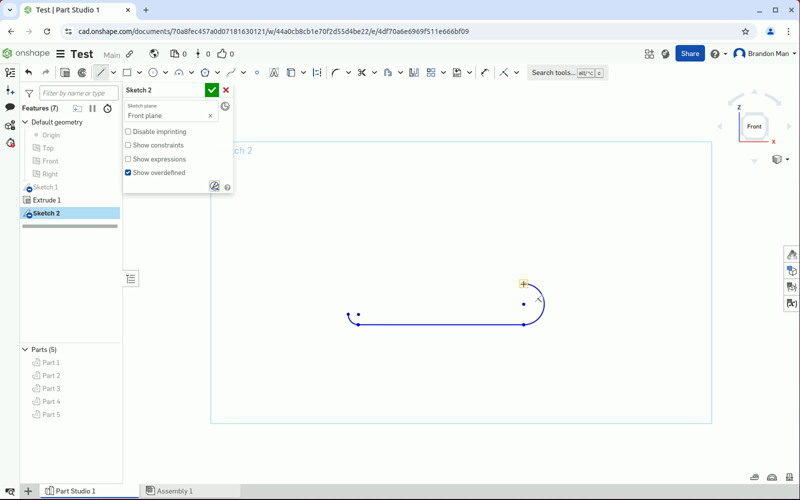
key_down(shift)
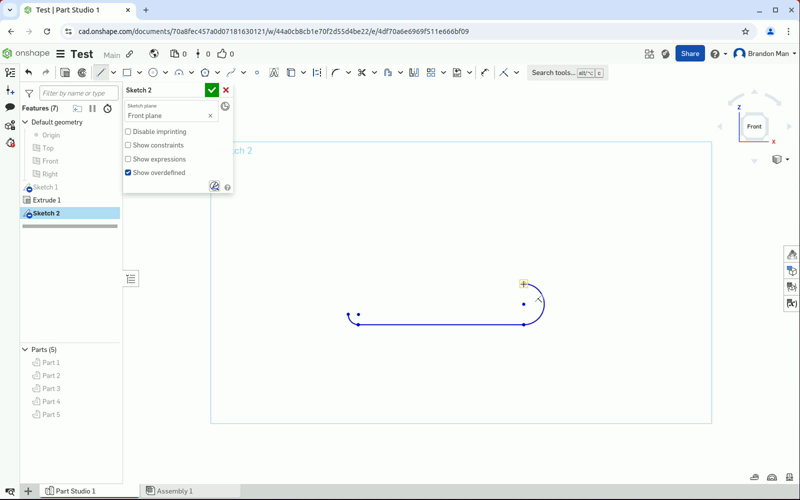
mouse_move(389, 283)
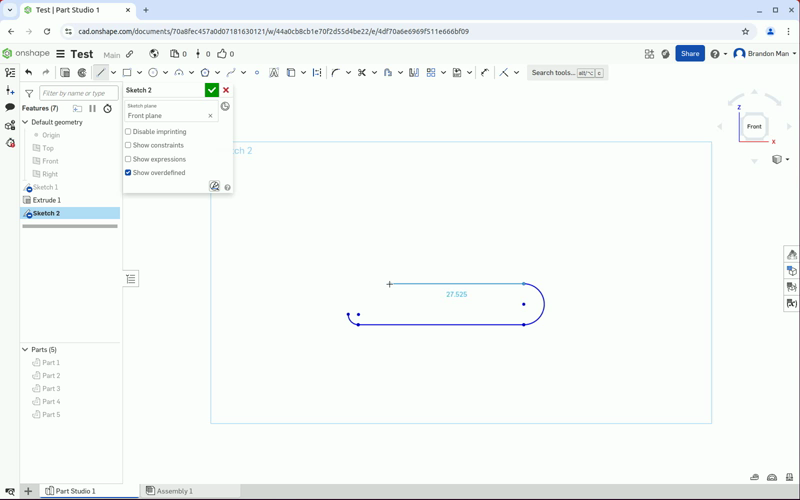
click(389, 283)
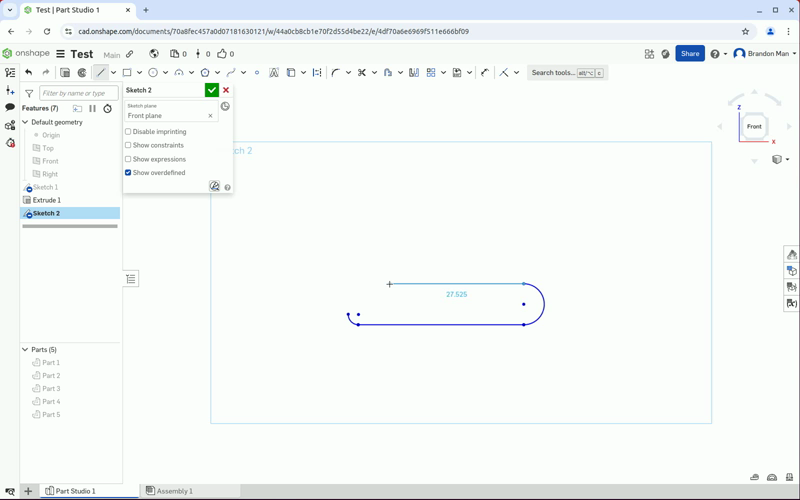
key_up(shift)
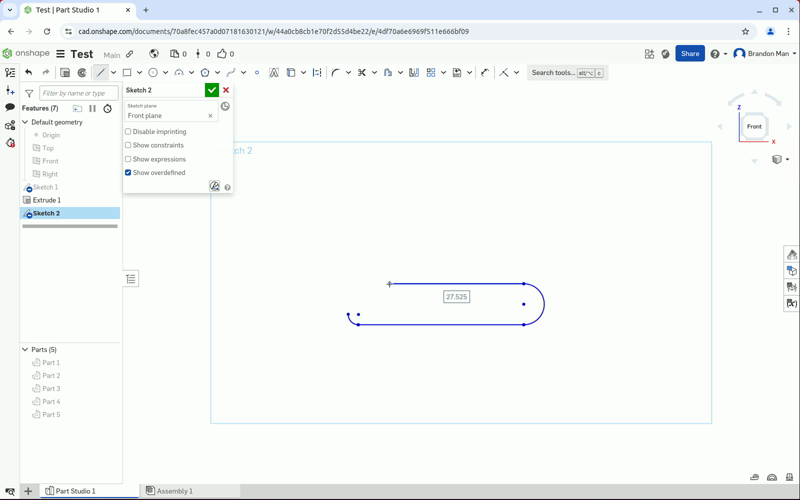
key_down(shift)
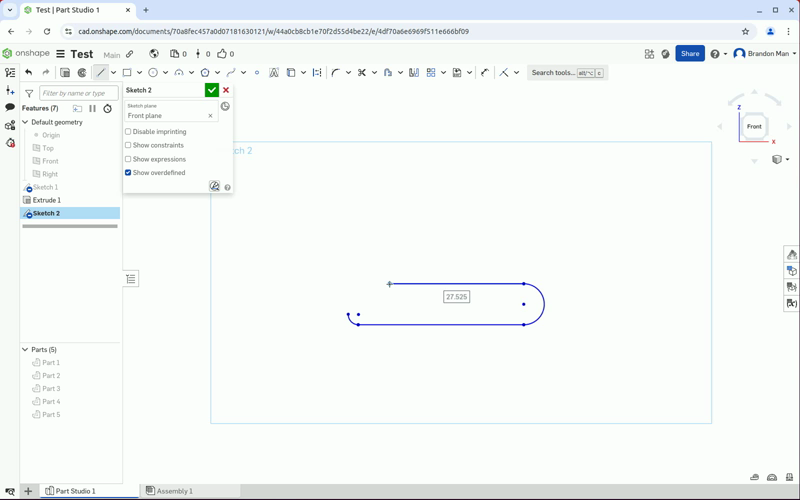
mouse_move(419, 283)
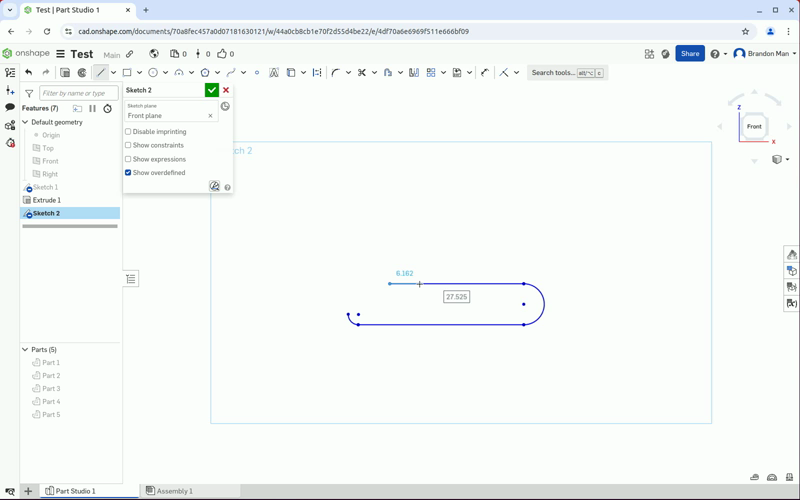
mouse_move(348, 283)
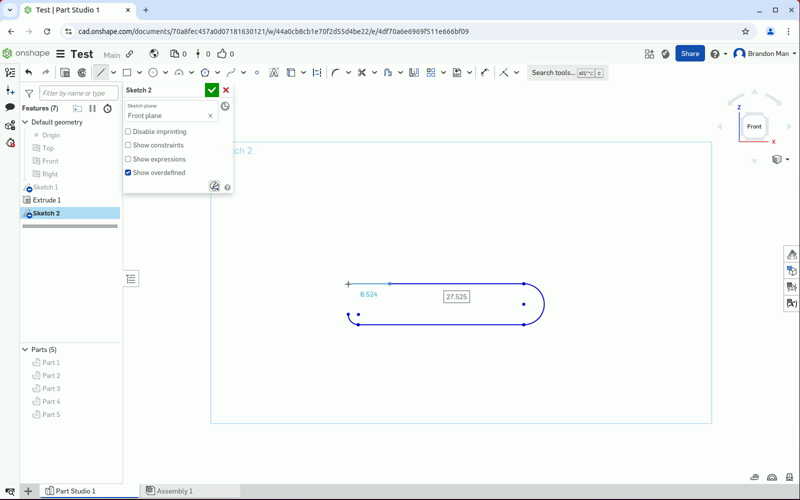
click(348, 283)
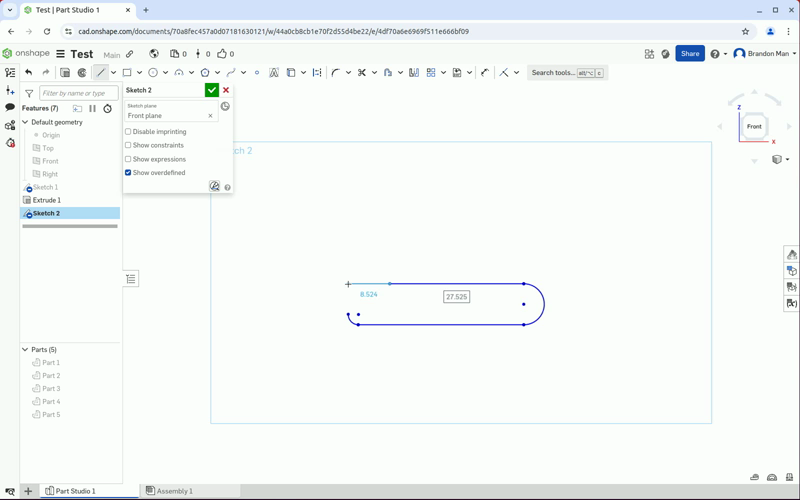
key_up(shift)
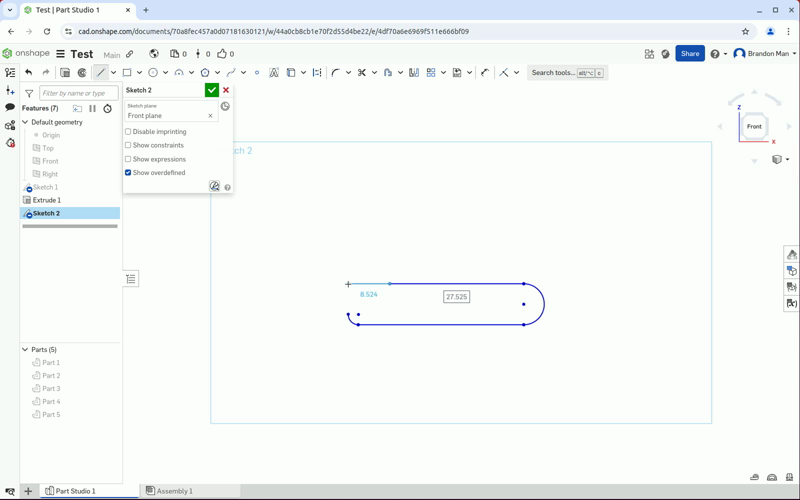
mouse_move(378, 283)
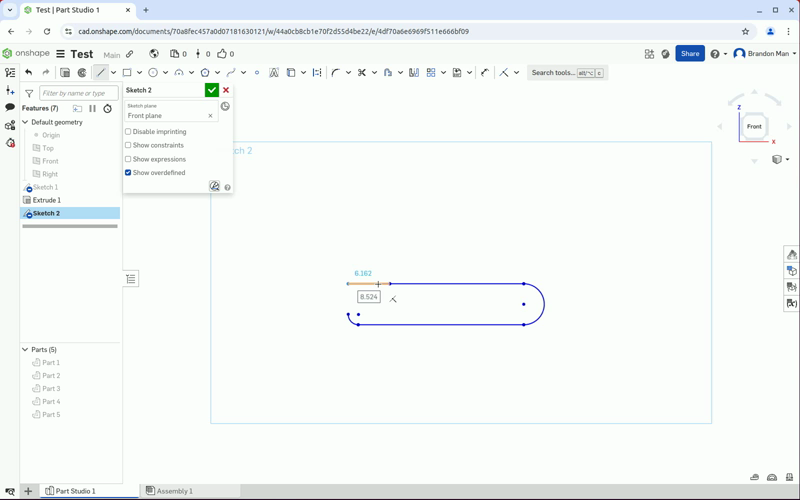
key_down(shift)
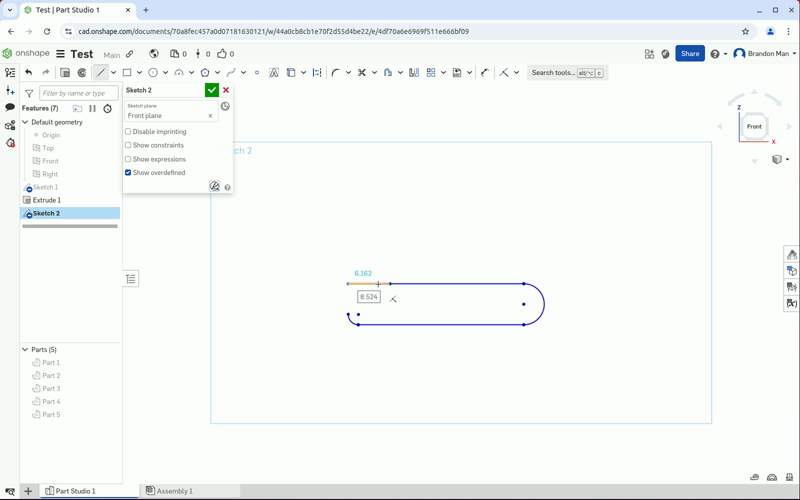
mouse_move(348, 314)
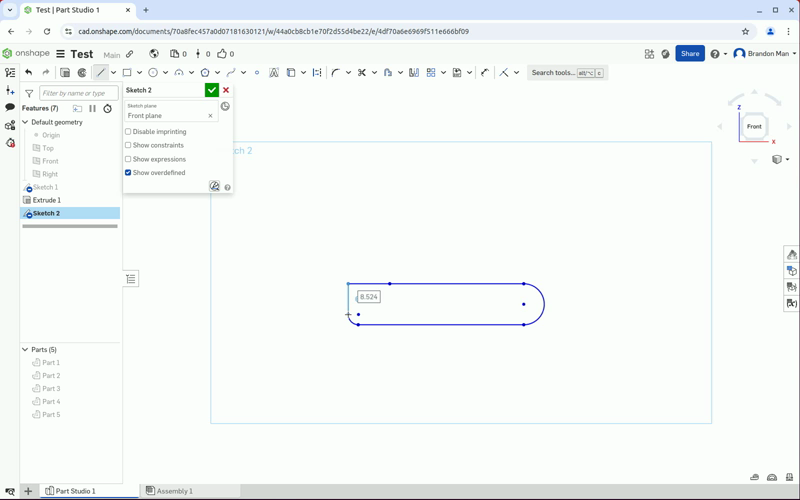
key_up(shift)
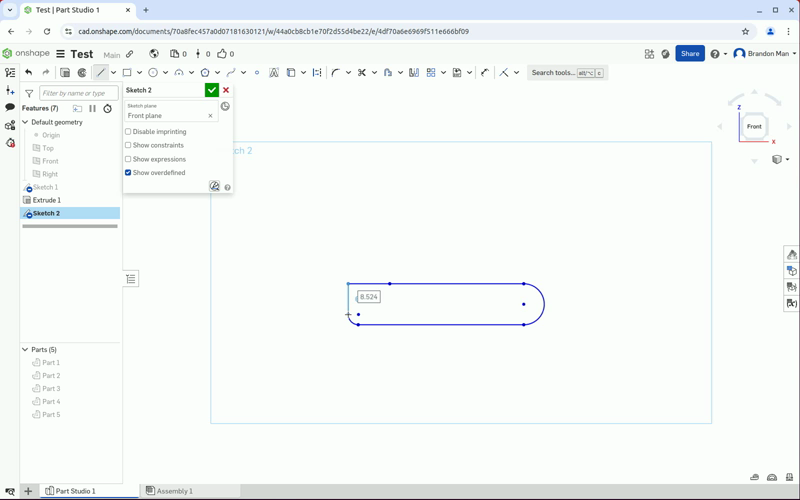
click(348, 314)
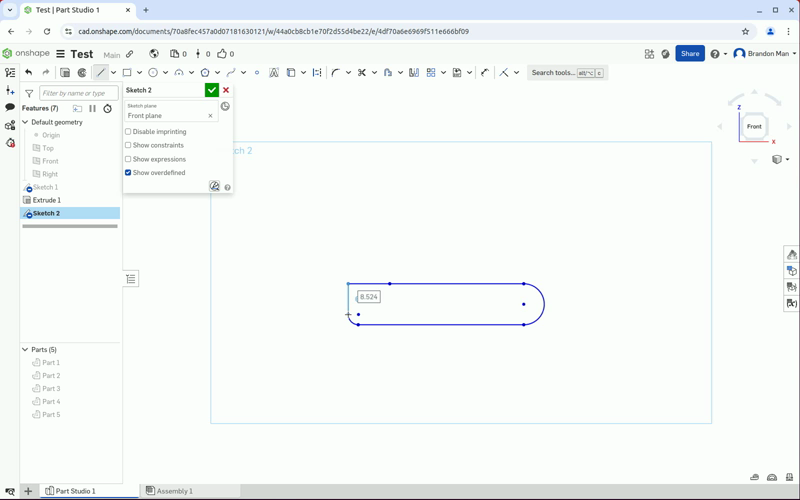
key(esc)
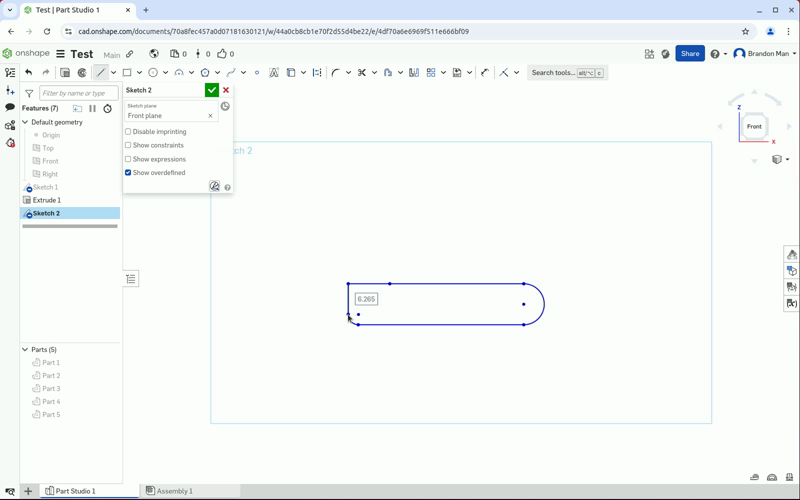
key(c)
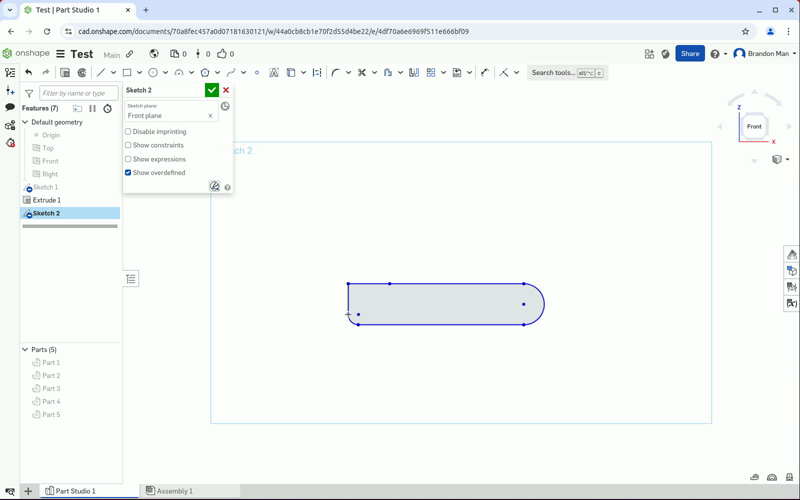
key_down(shift)
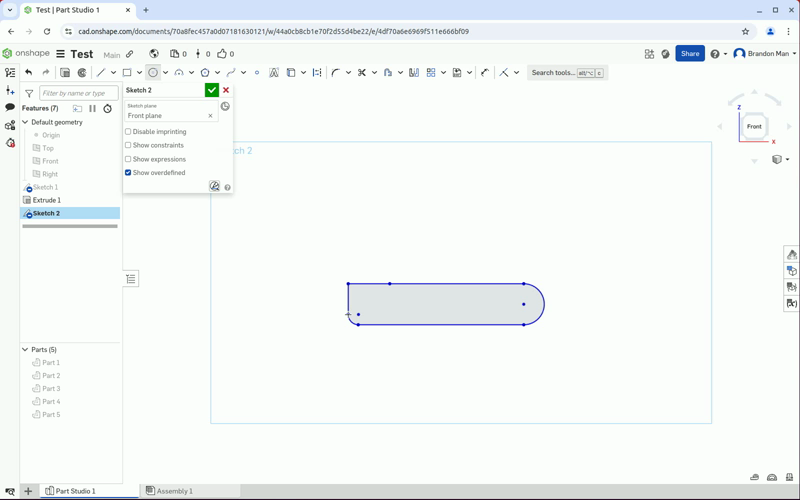
mouse_move(371, 302)
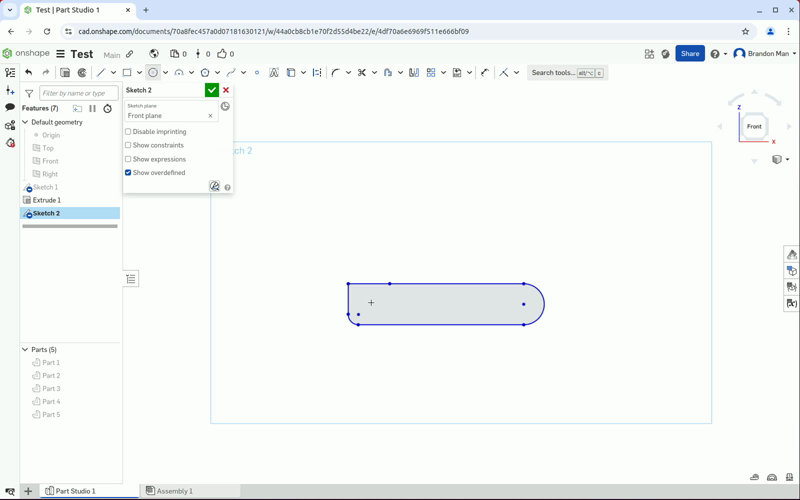
click(371, 302)
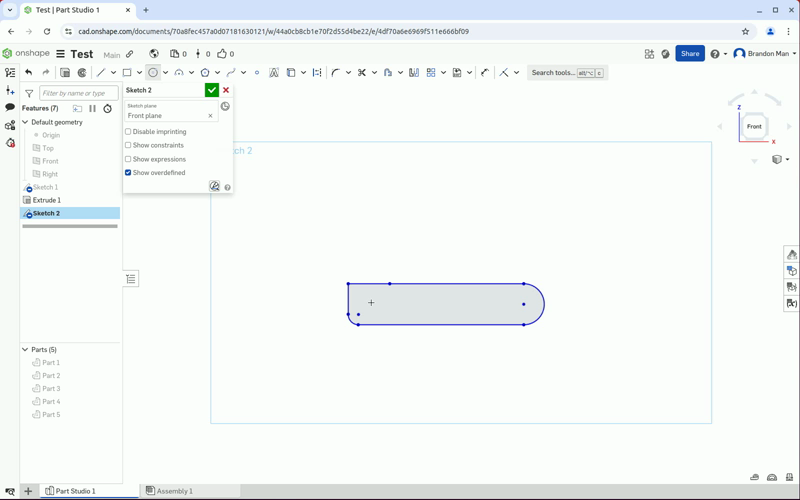
key_up(shift)
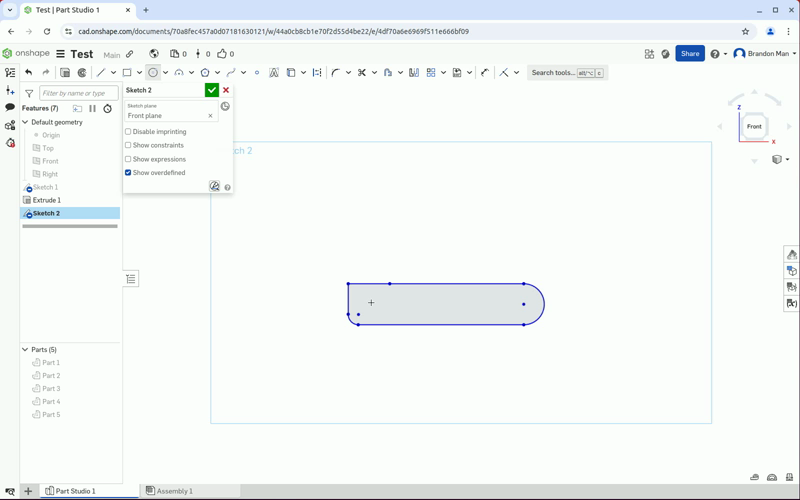
mouse_move(385, 302)
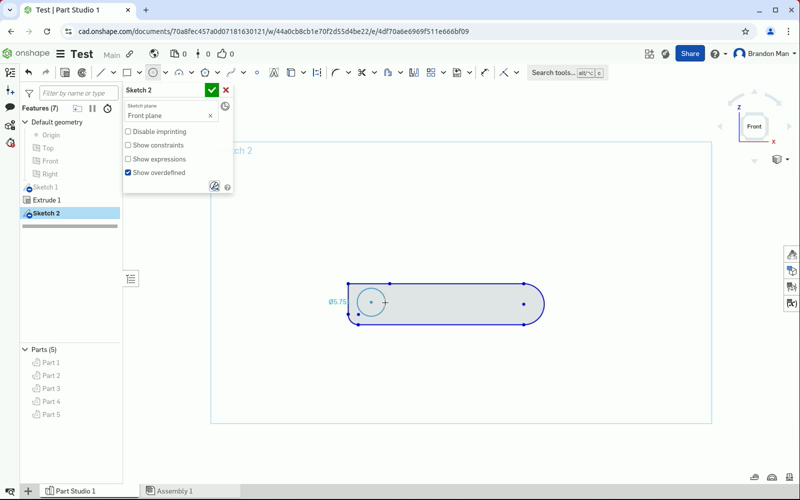
click(385, 302)
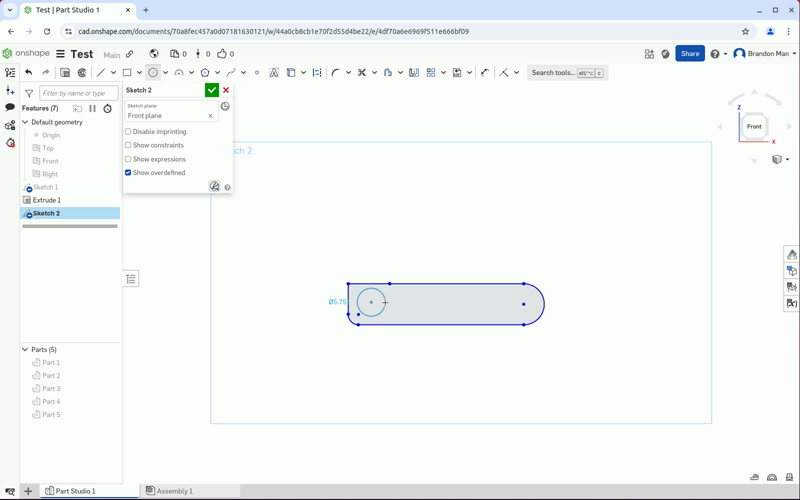
key(esc)
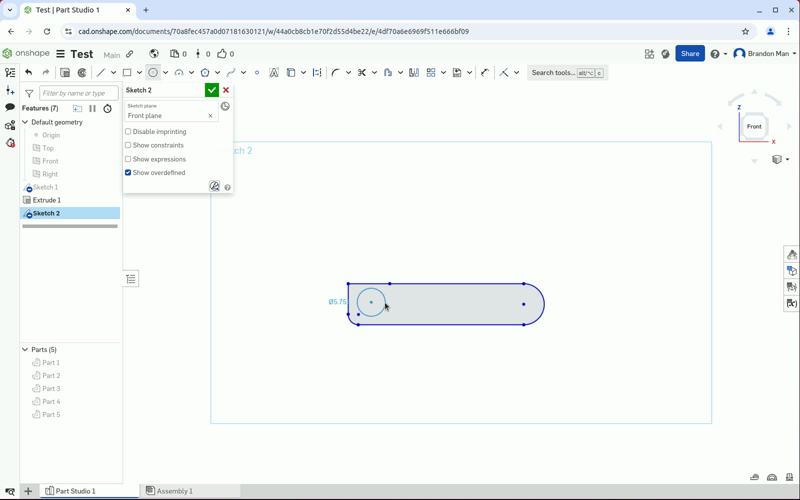
key(c)
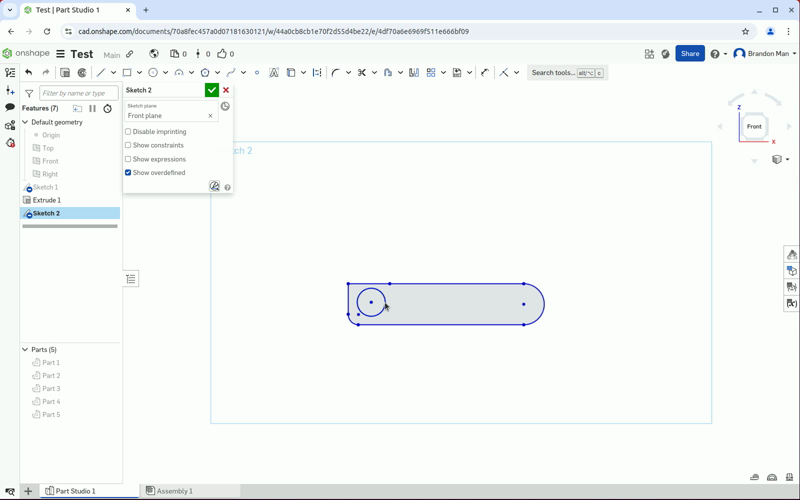
key_down(shift)
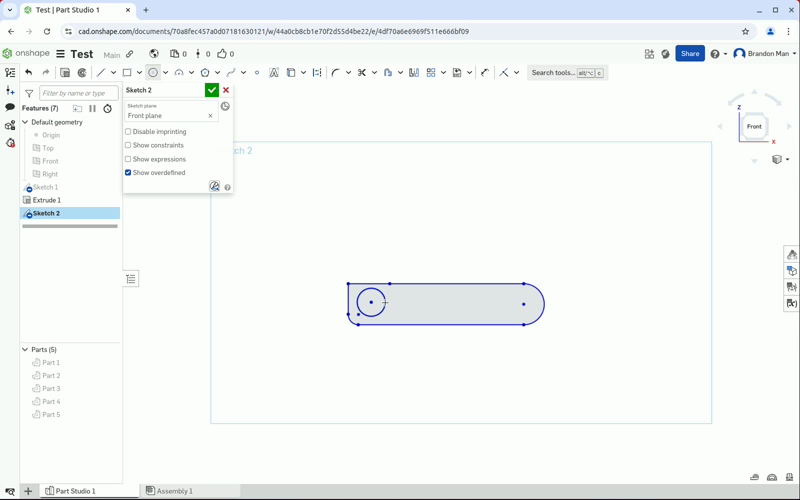
mouse_move(432, 302)
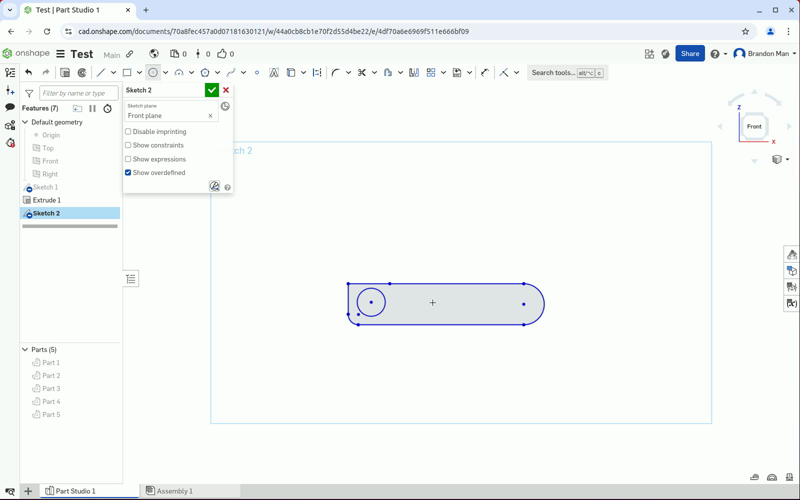
click(432, 302)
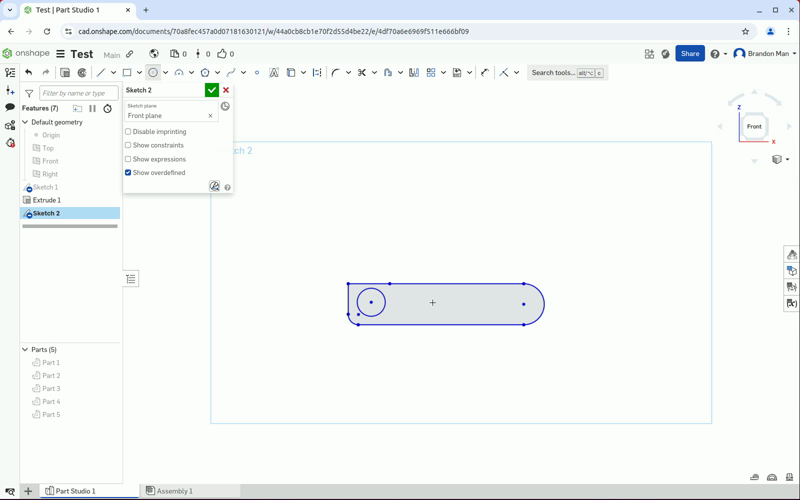
key_up(shift)
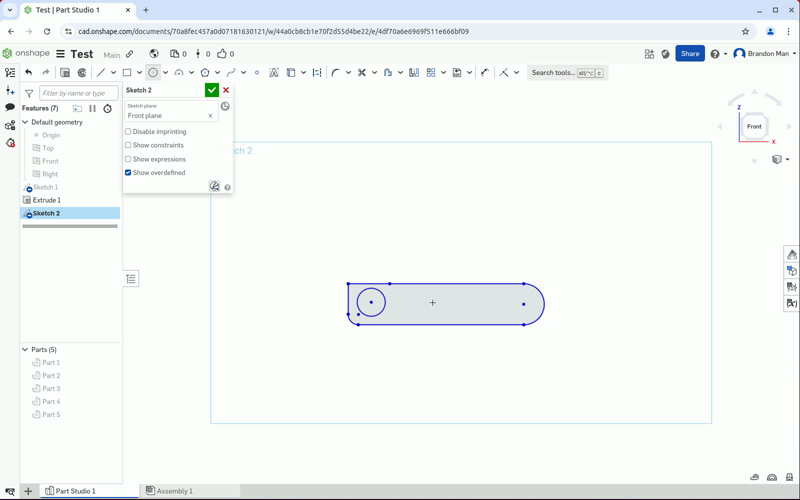
mouse_move(447, 302)
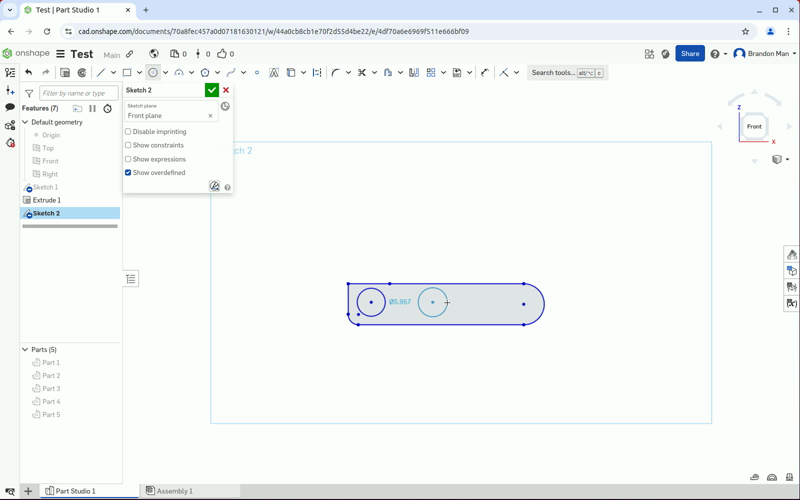
click(447, 302)
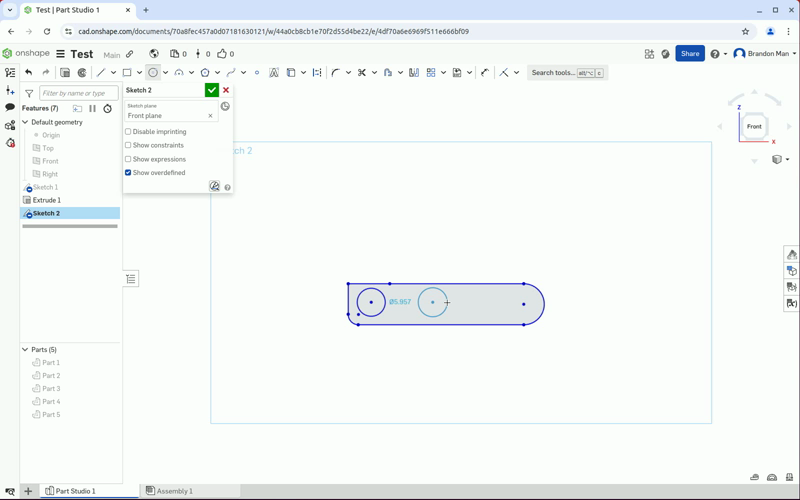
key(esc)
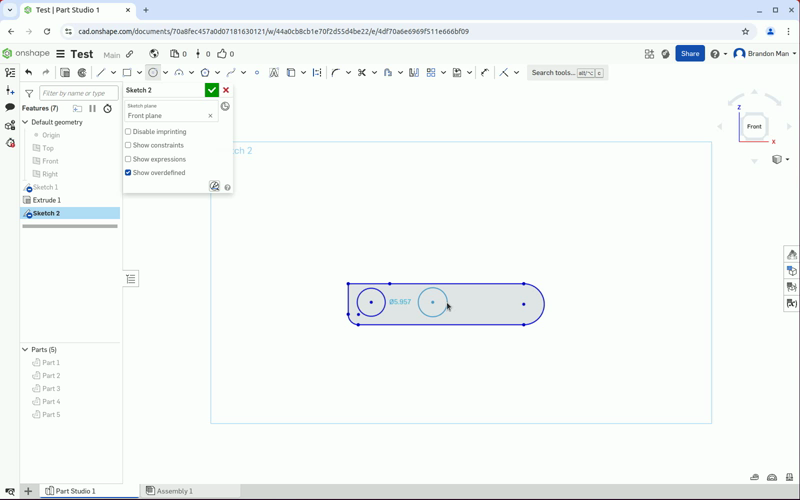
key(c)
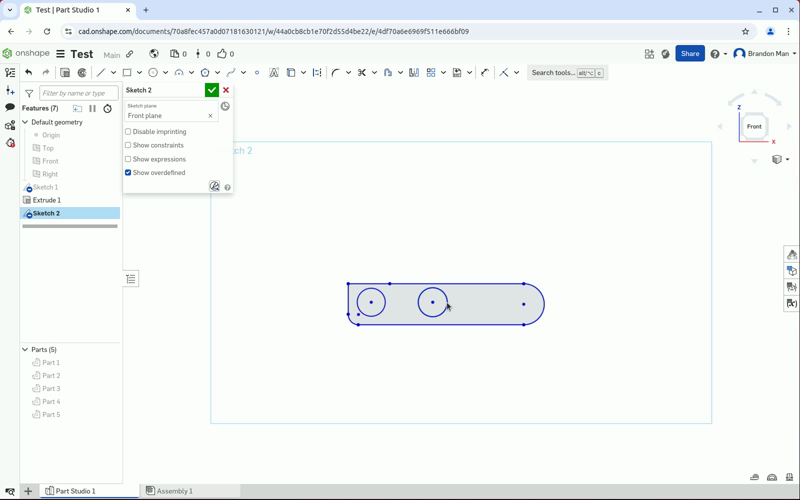
key_down(shift)
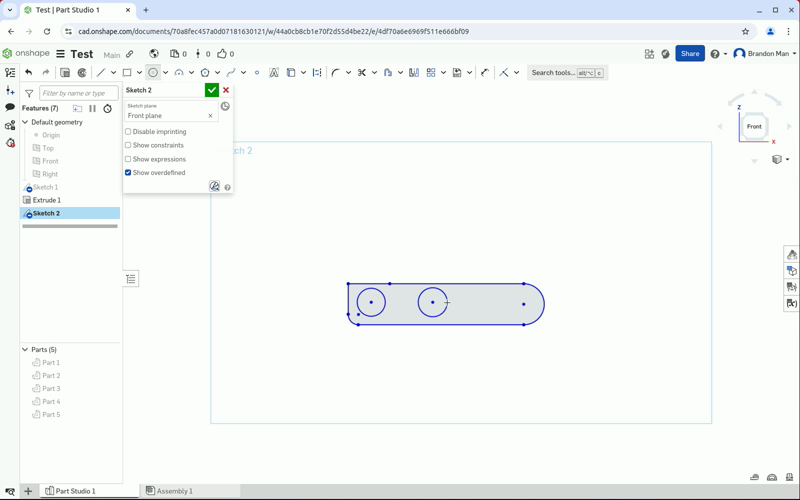
mouse_move(492, 304)
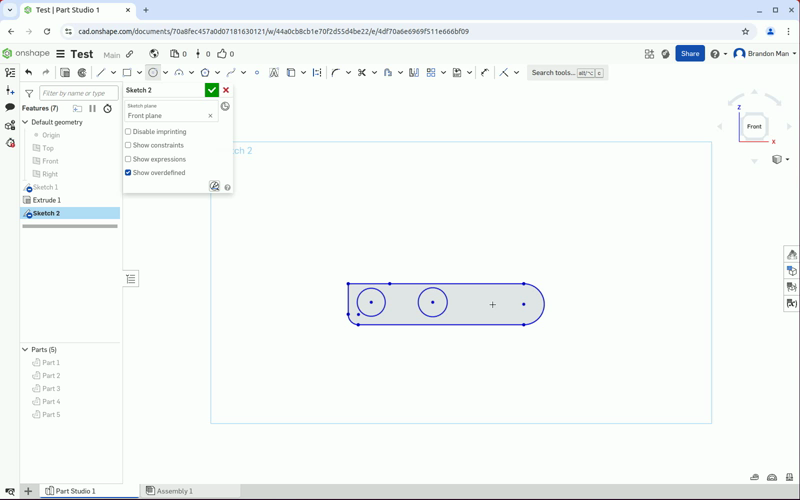
click(492, 304)
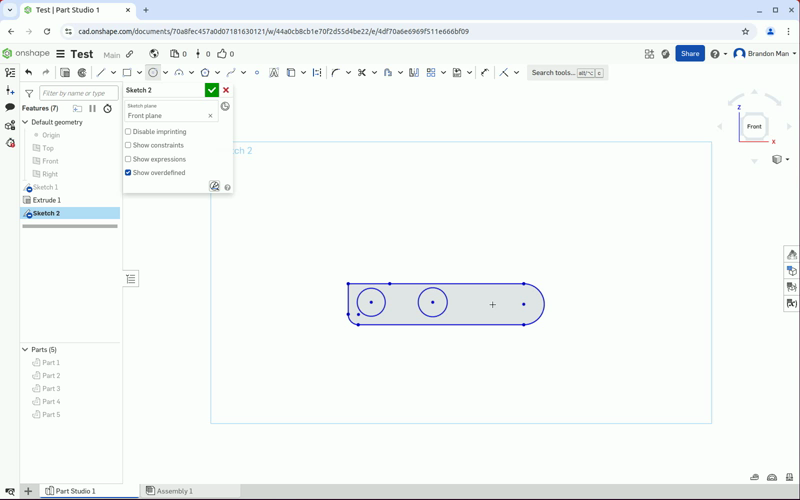
key_up(shift)
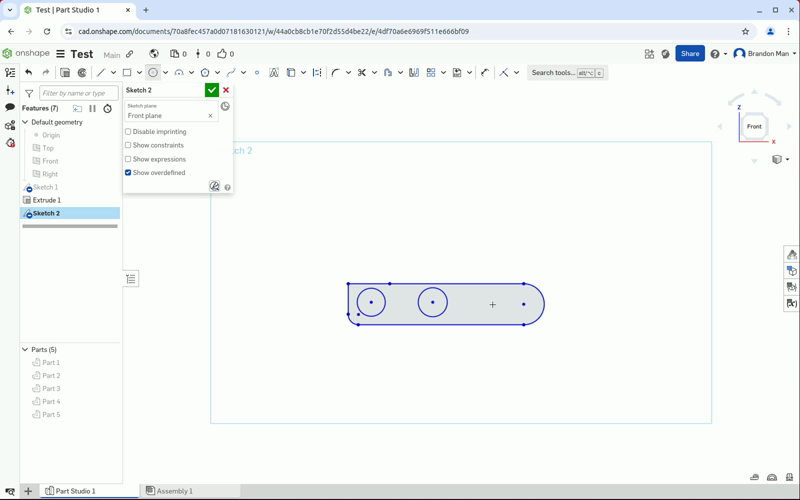
mouse_move(507, 304)
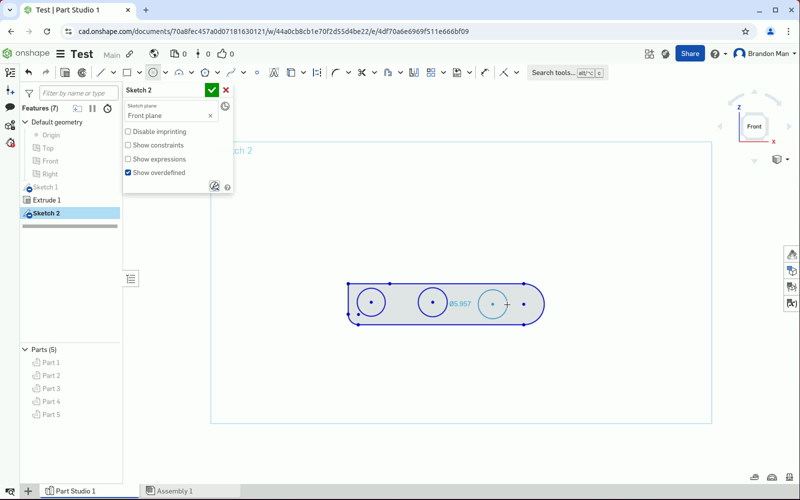
click(507, 304)
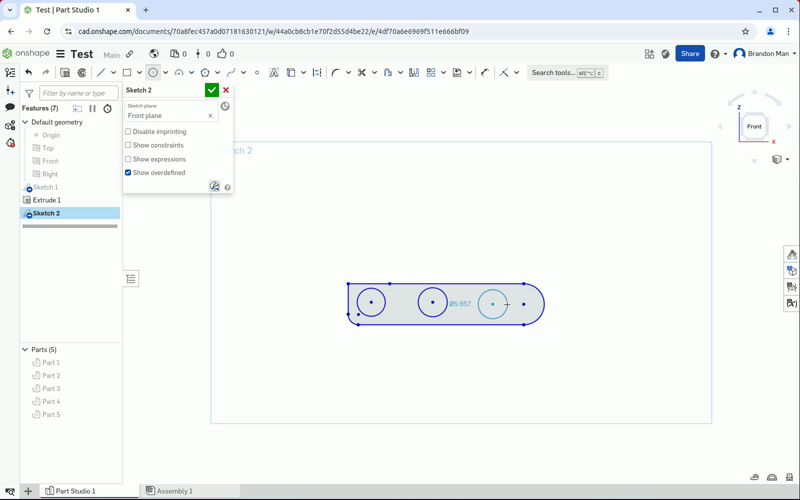
key(esc)
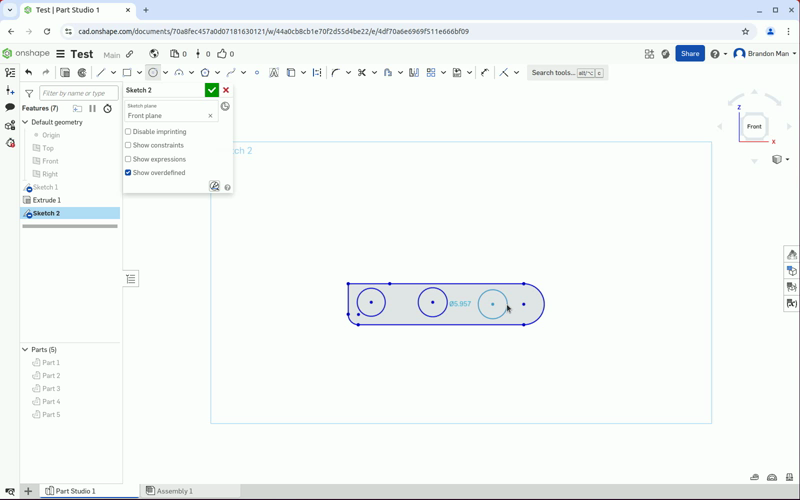
mouse_move(450, 314)
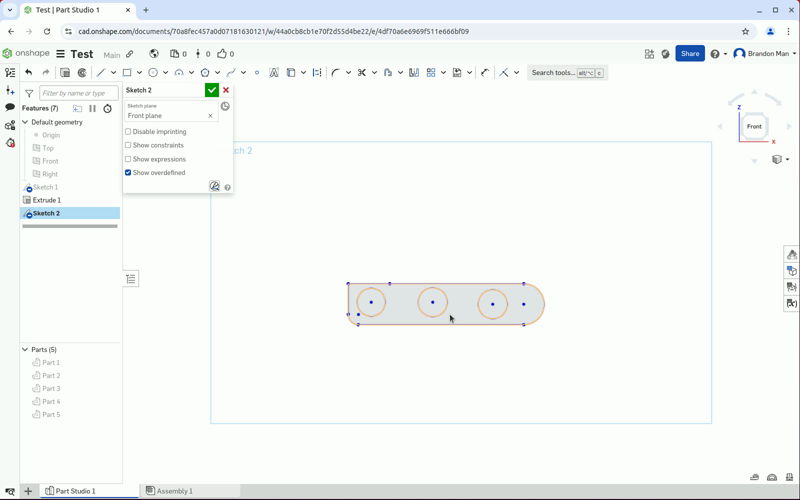
click(450, 314)
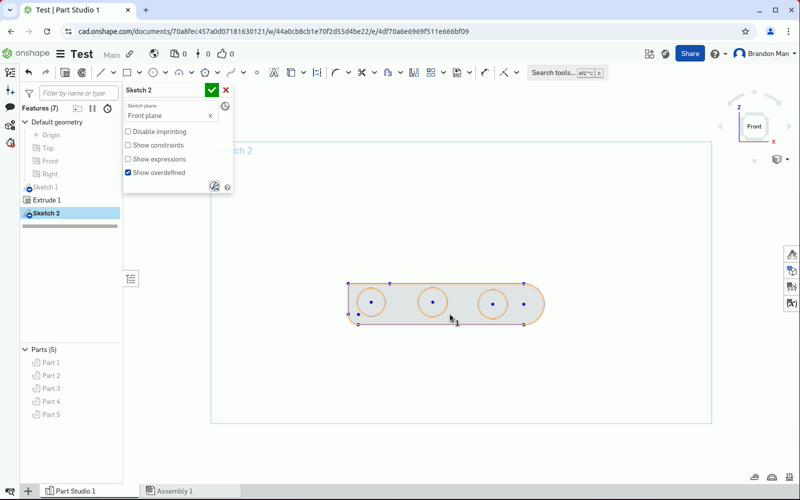
mouse_move(73, 352)
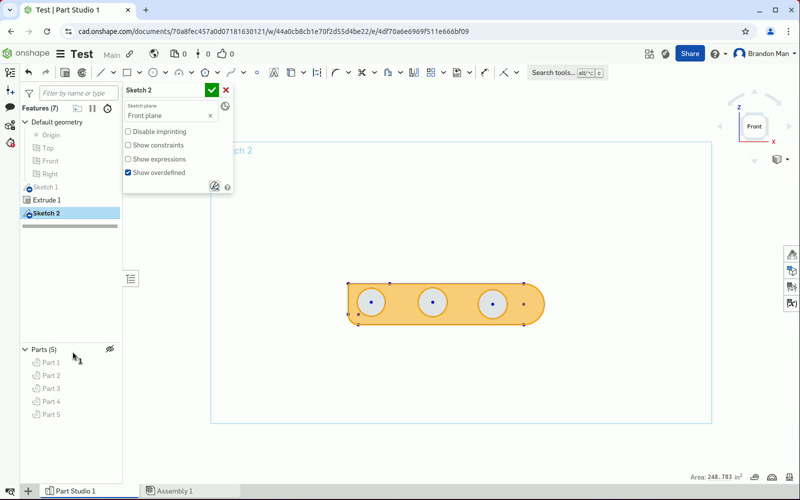
key(shift+y)
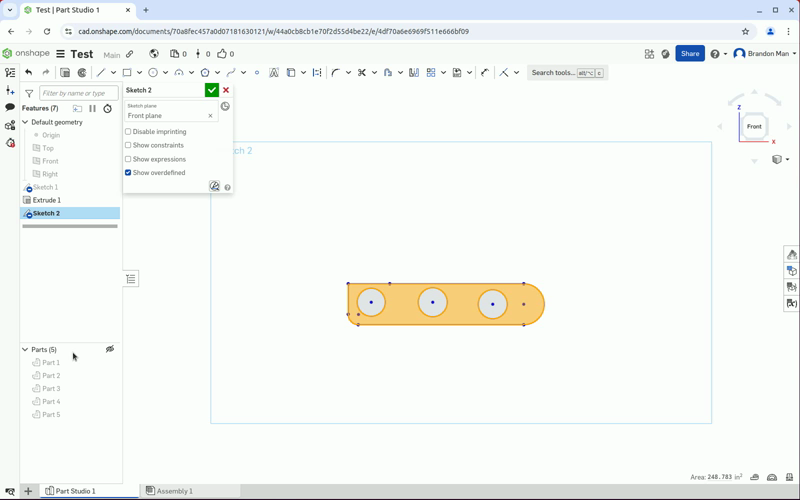
key(shift+e)
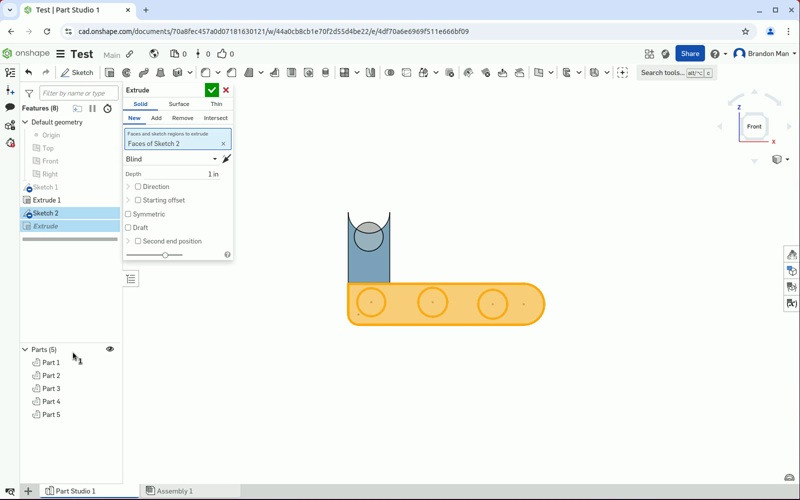
mouse_move(143, 106)
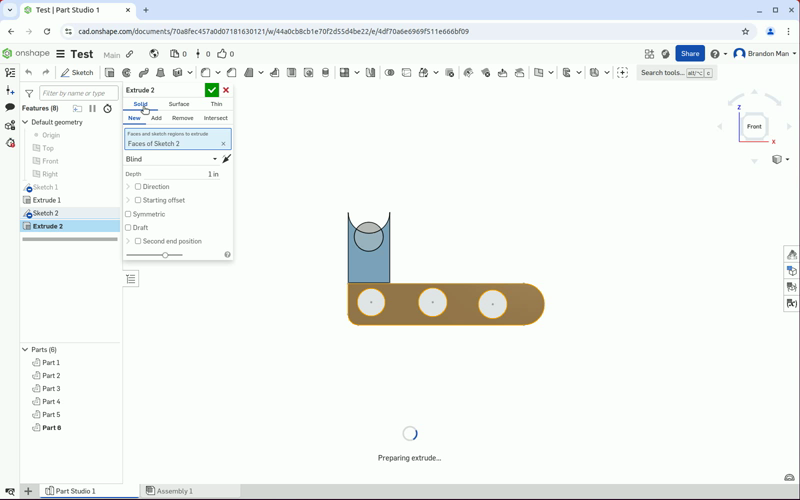
click(143, 106)
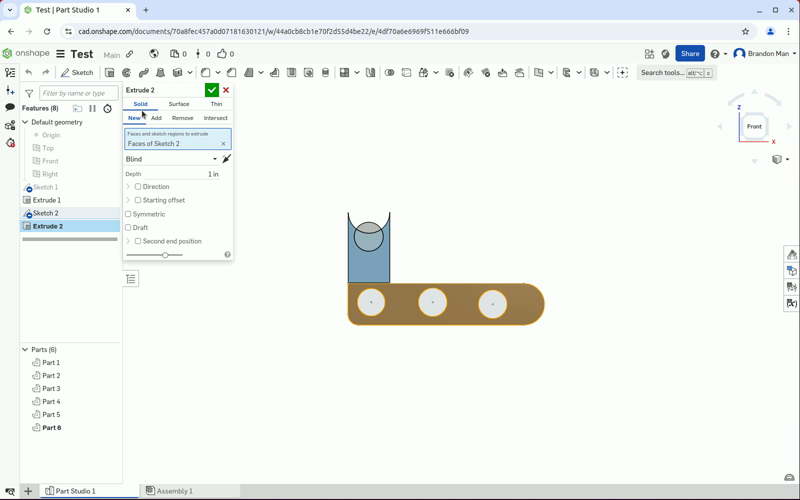
mouse_move(137, 120)
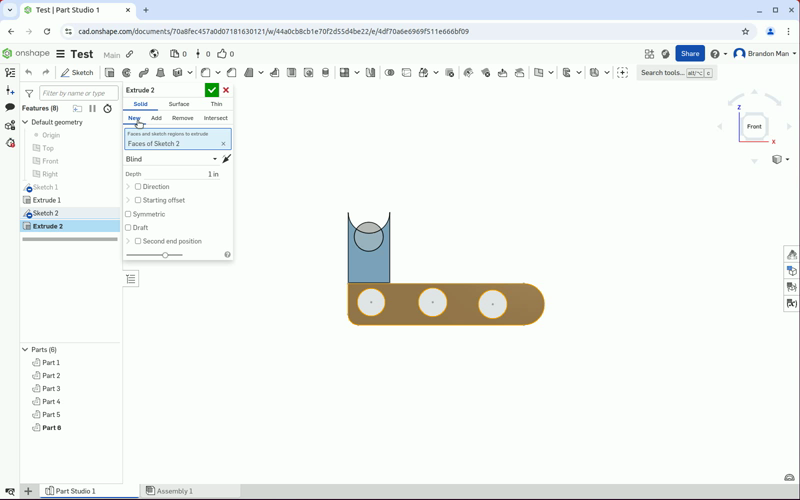
click(137, 120)
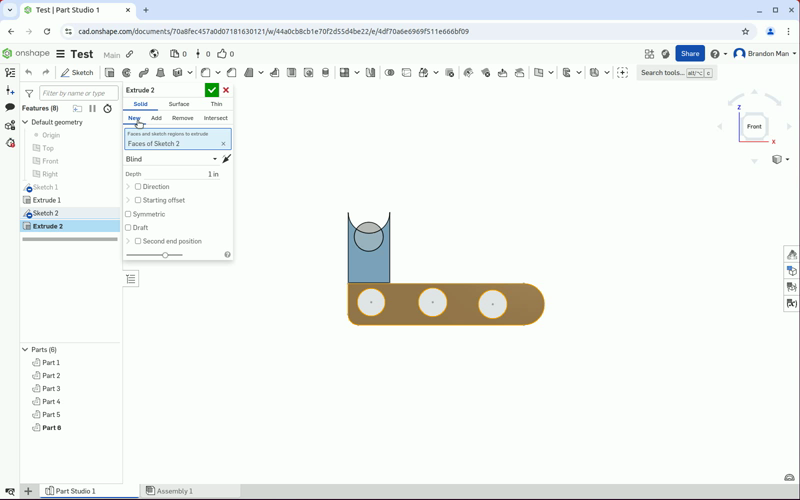
key(tab, 4)
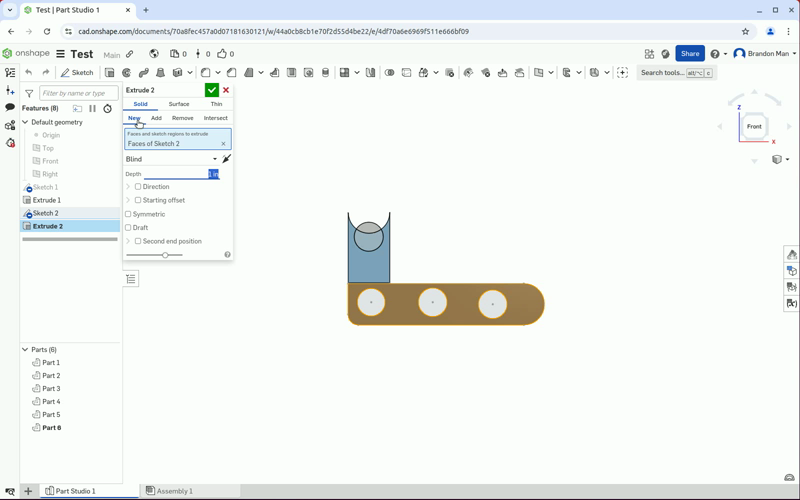
text(10.11)
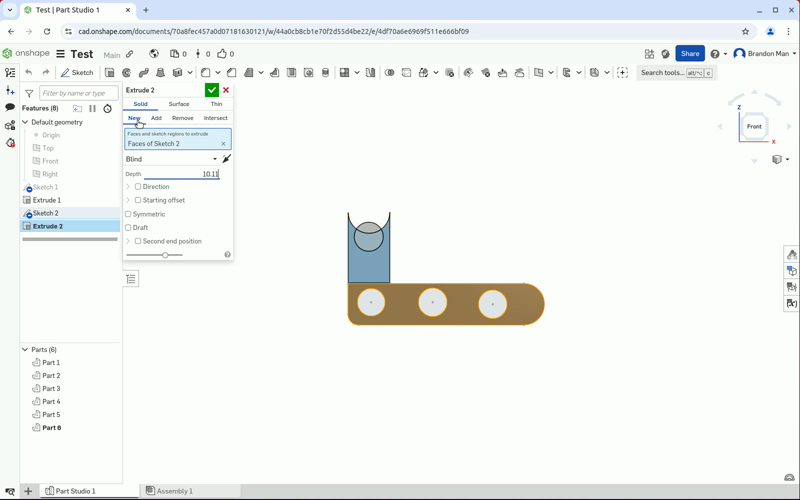
key(enter)
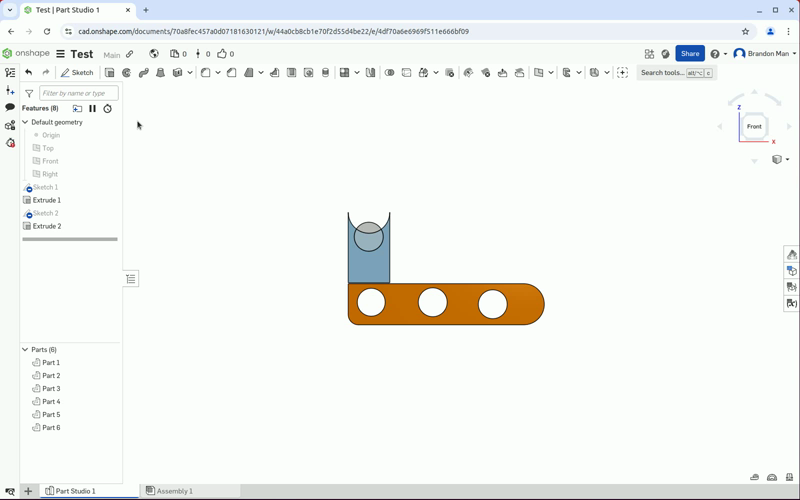
key(shift+h)
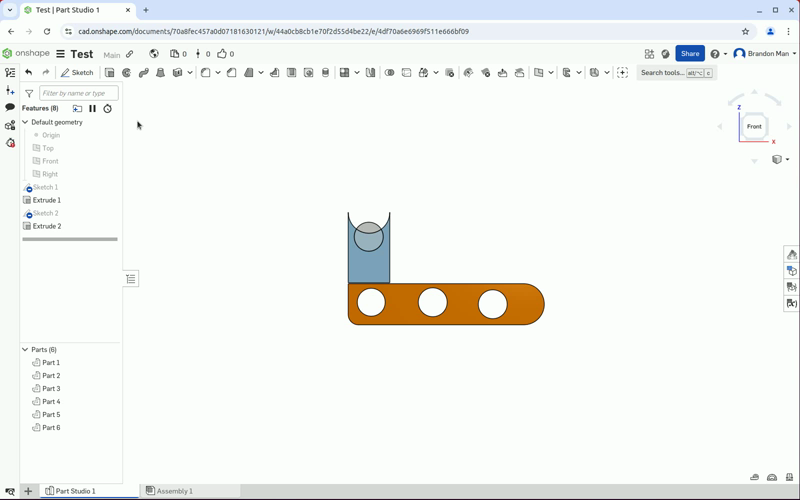
key(shift+h)
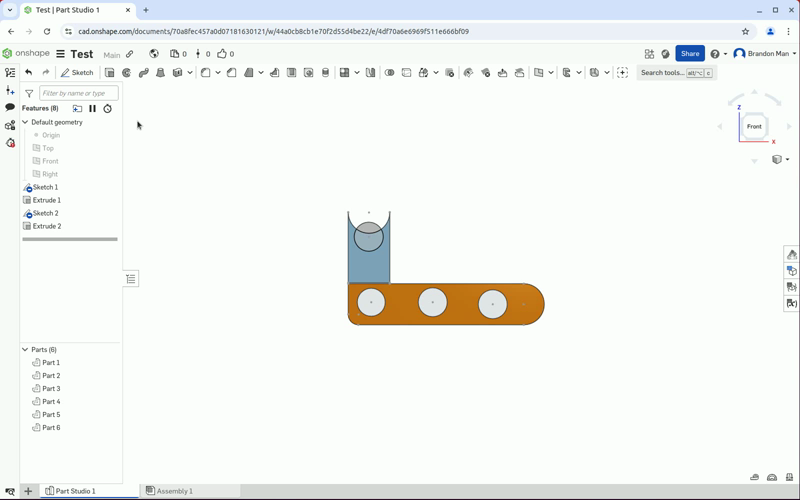
key(shift+7)
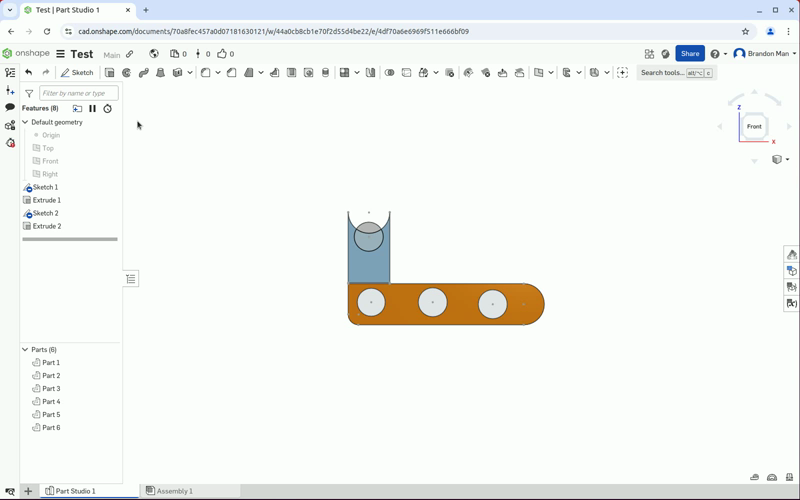
key(left, 2)
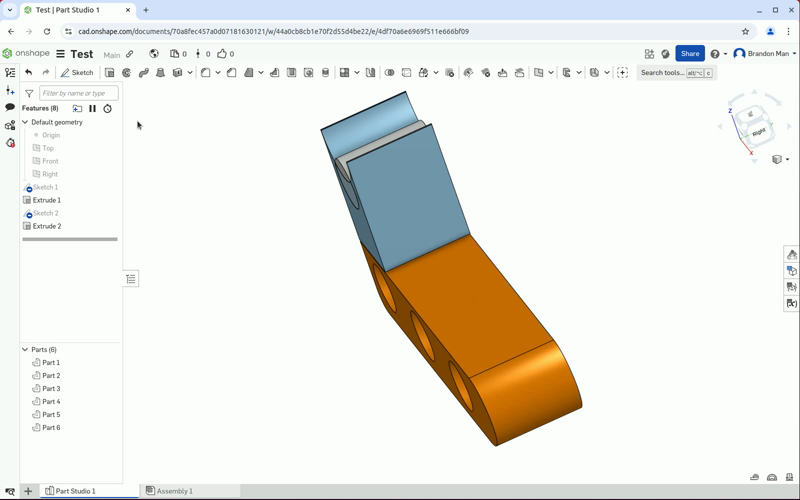
key(down, 2)
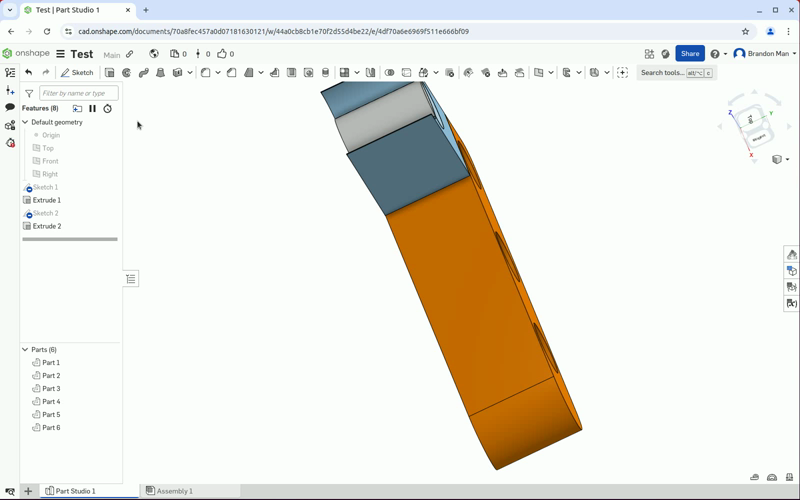
key(up, 2)
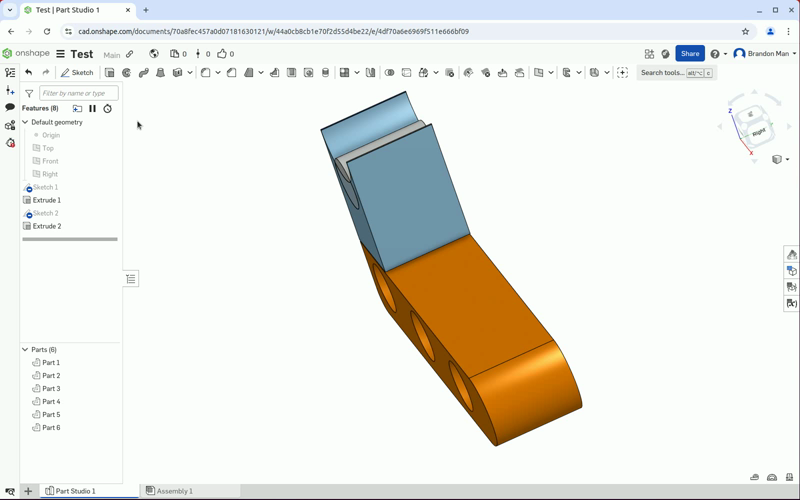
key(right, 2)
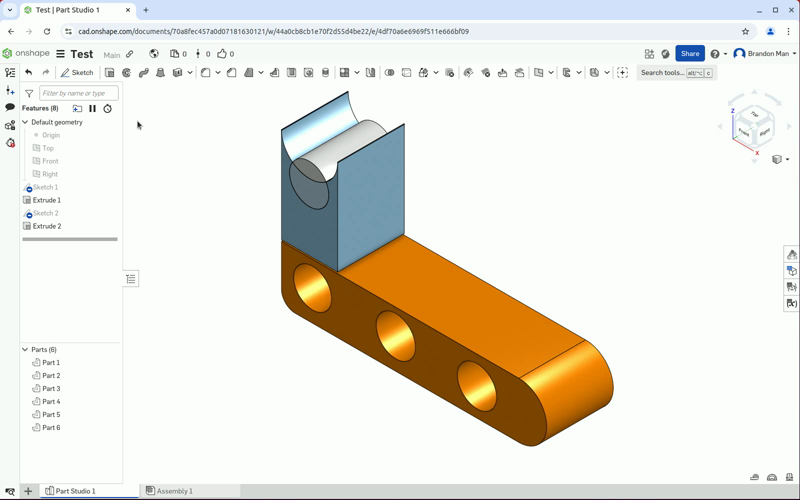
mouse_move(73, 189)
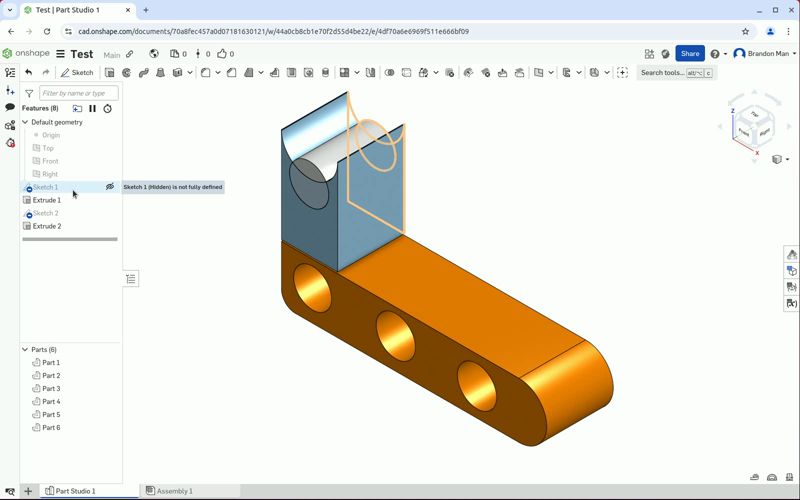
click(73, 189)